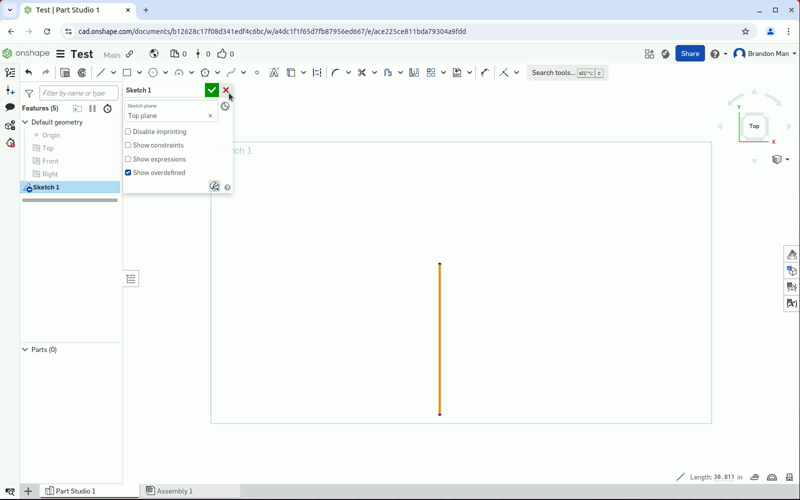
key(shift+h)
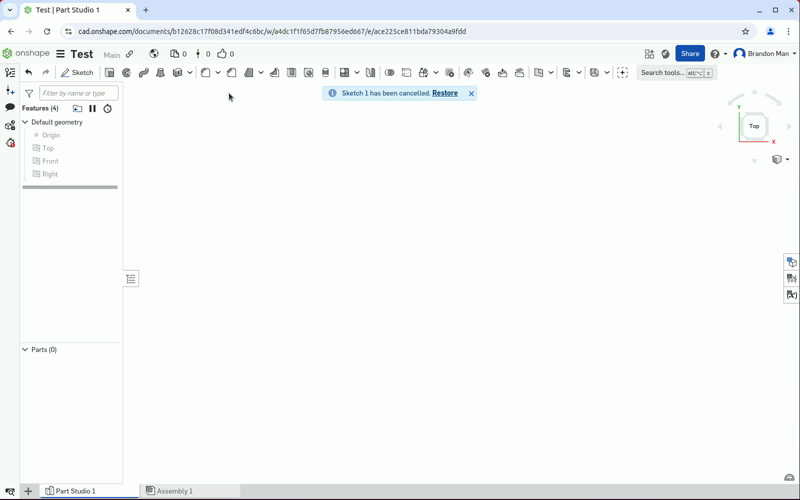
mouse_move(73, 352)
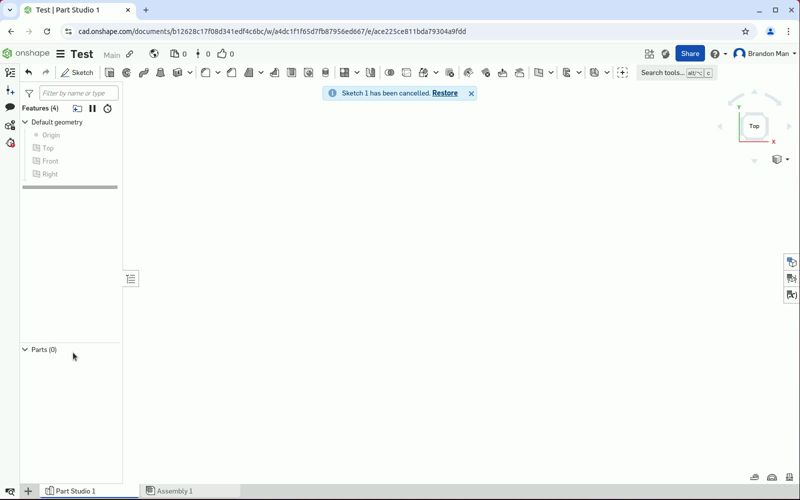
key(y)
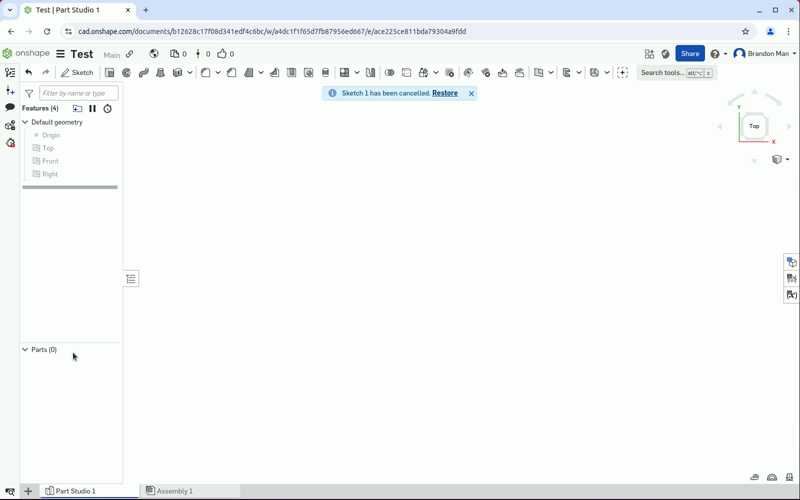
key(shift+p)
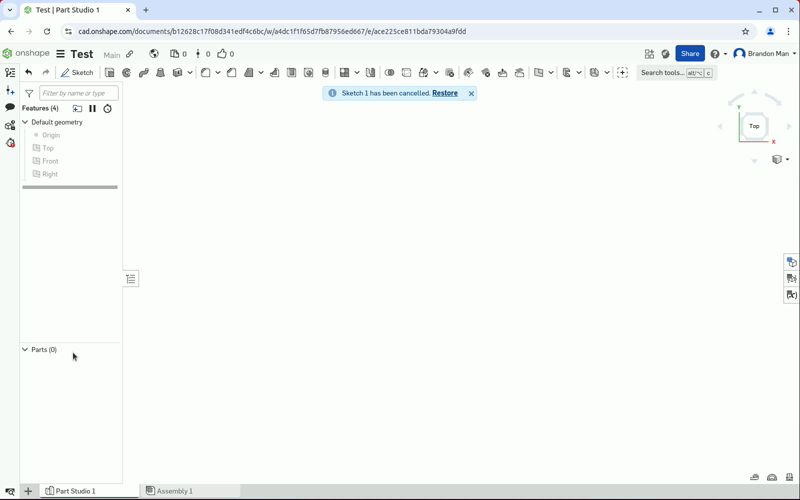
key(space)
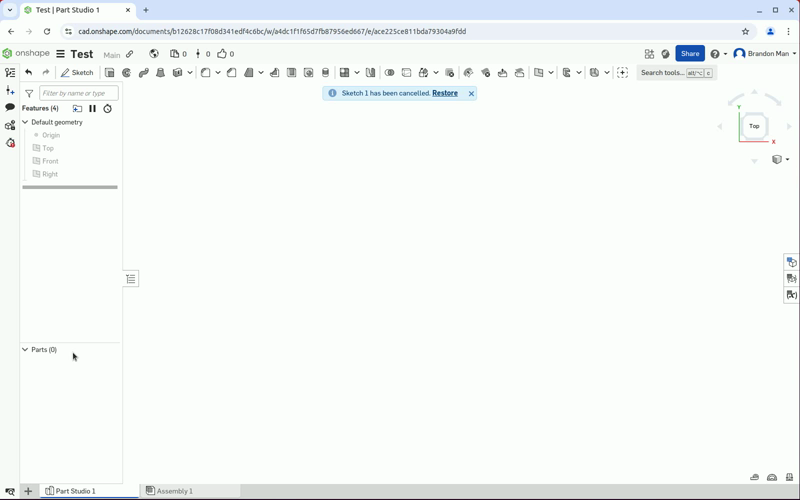
key_down(shift)
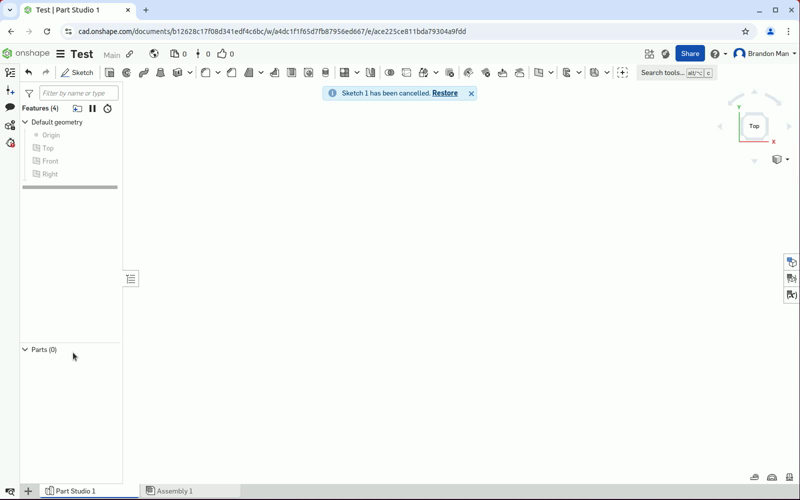
key(up)
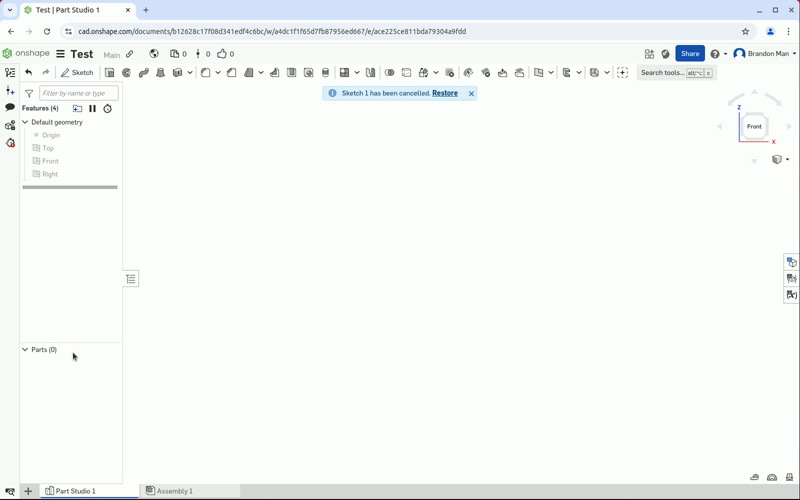
key_up(shift)
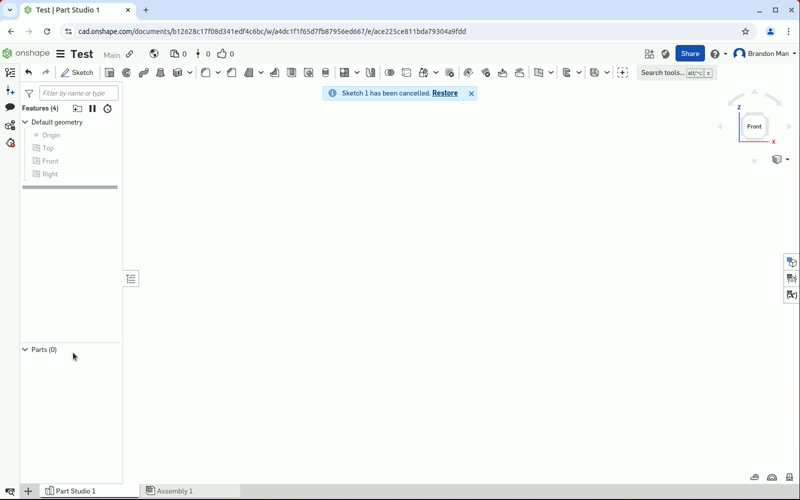
key(space)
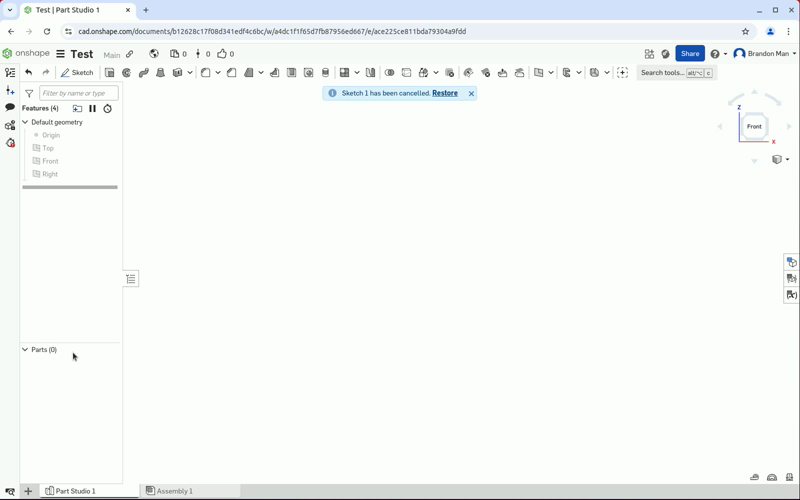
key_down(shift)
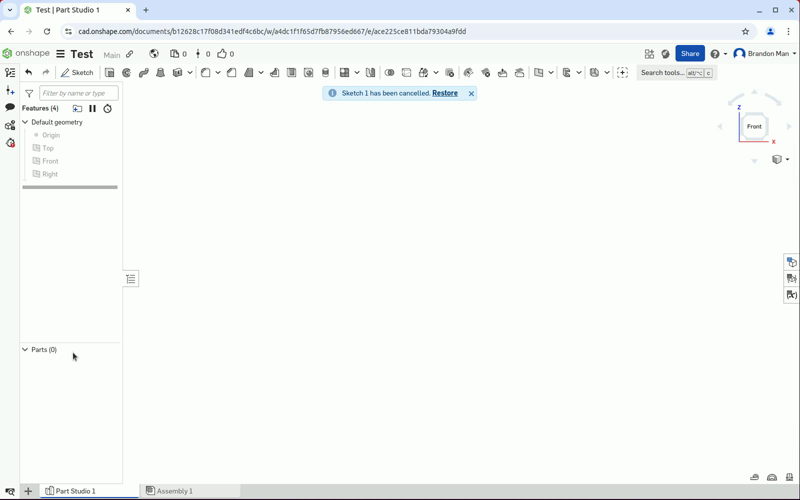
key(left)
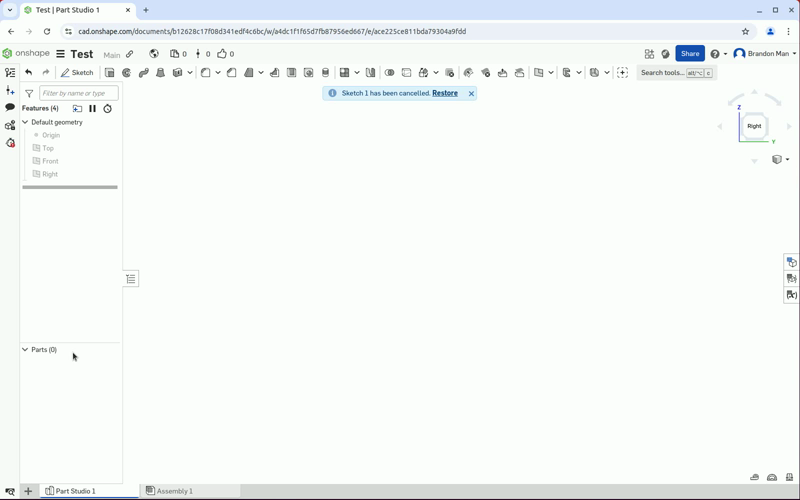
key_up(shift)
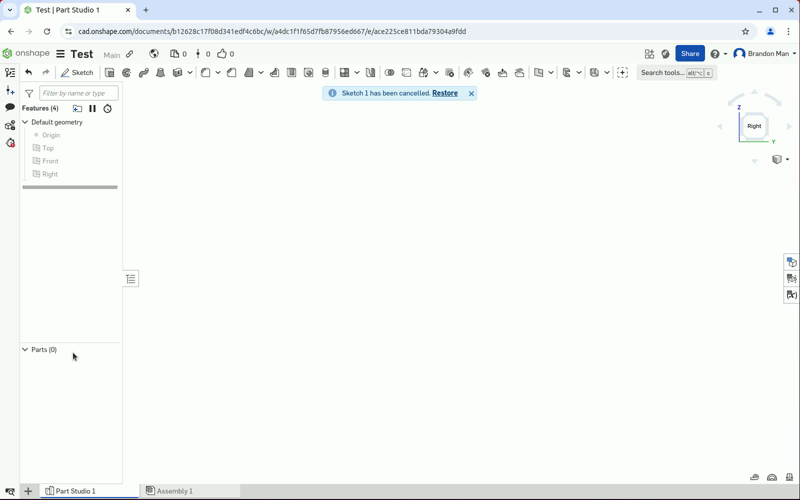
mouse_move(73, 352)
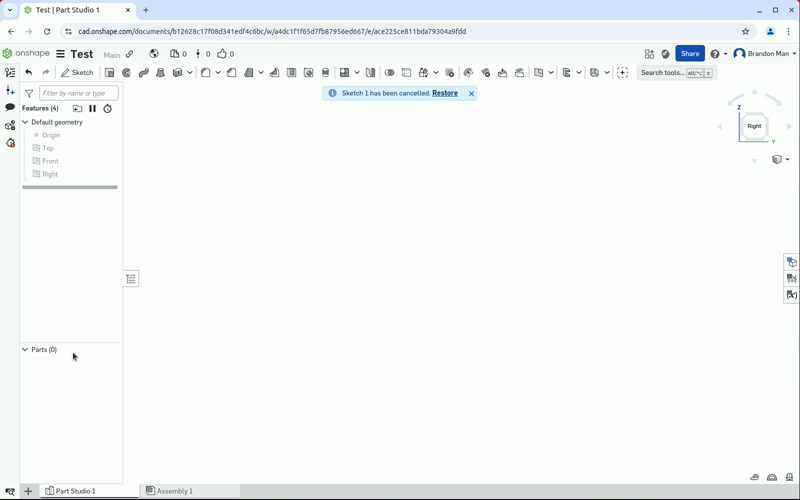
key(shift+y)
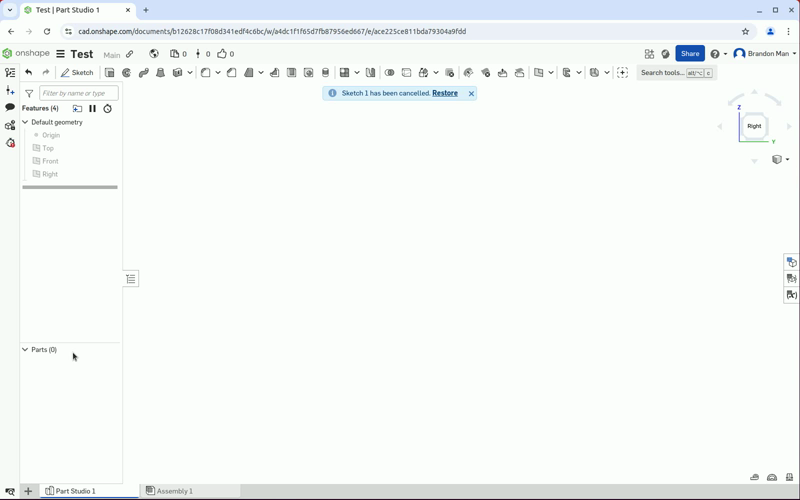
key(shift+s)
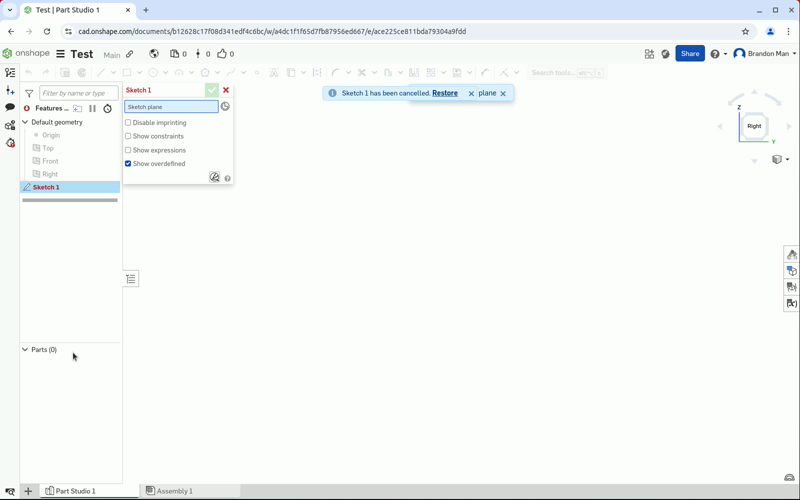
mouse_move(73, 176)
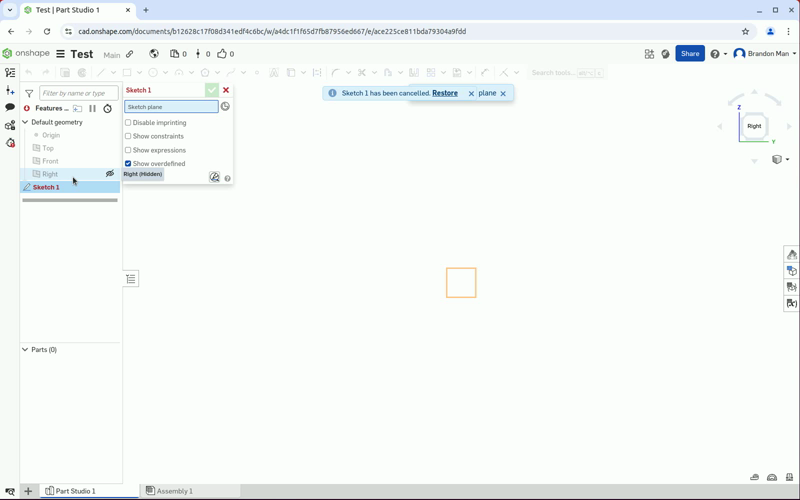
click(73, 176)
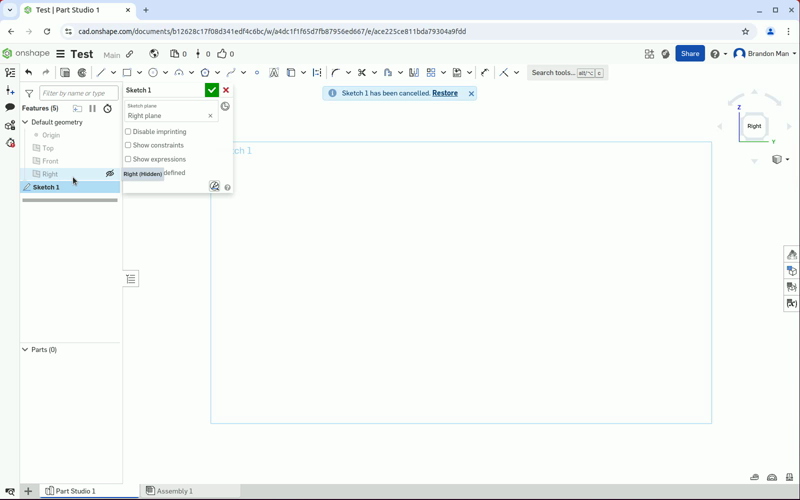
mouse_move(73, 352)
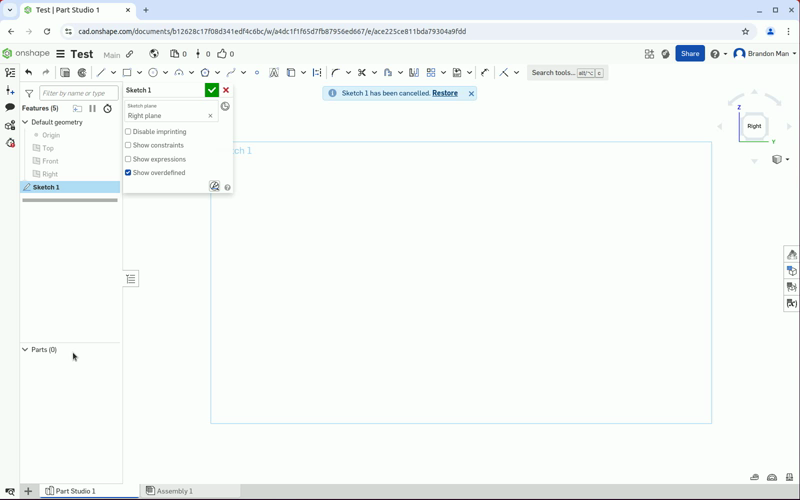
key(y)
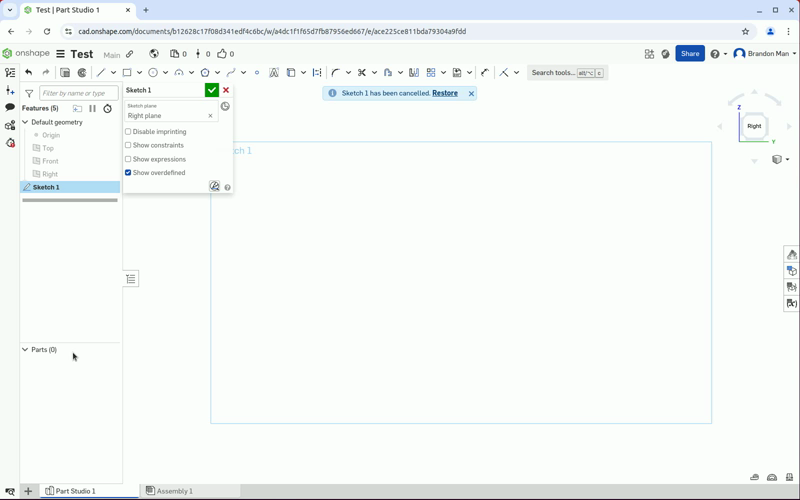
key(c)
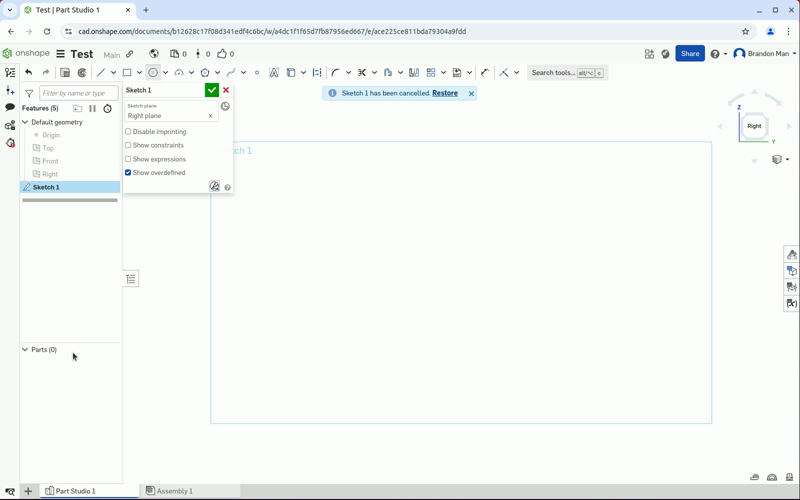
key_down(shift)
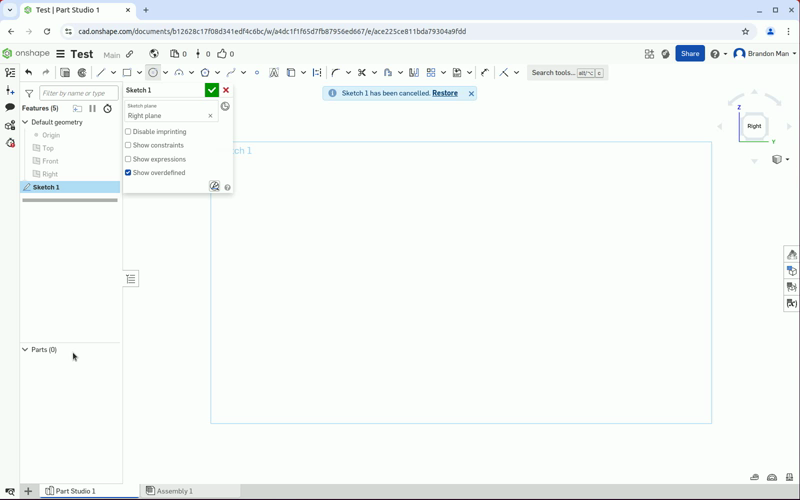
mouse_move(461, 282)
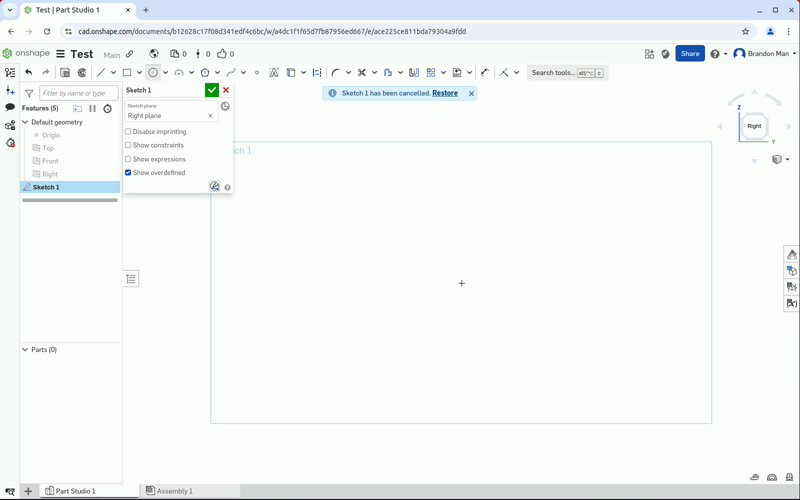
click(461, 282)
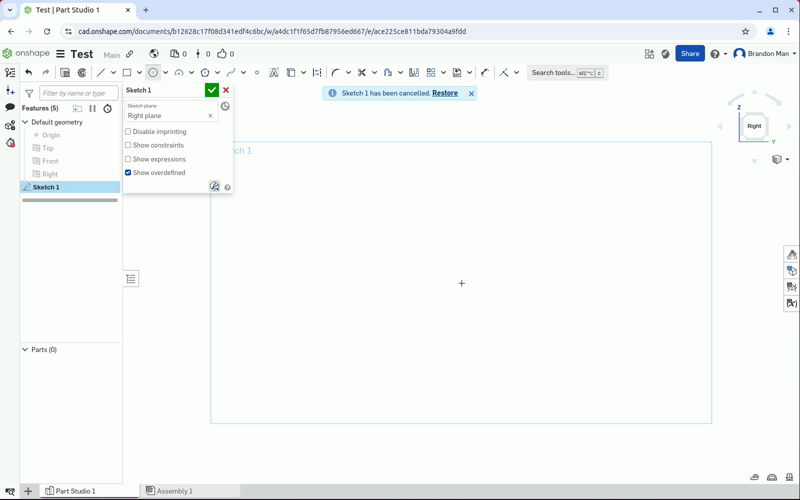
key_up(shift)
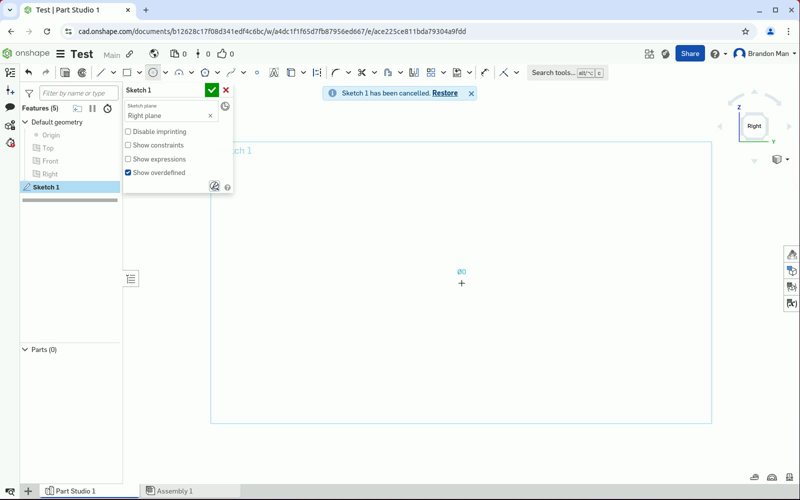
mouse_move(468, 282)
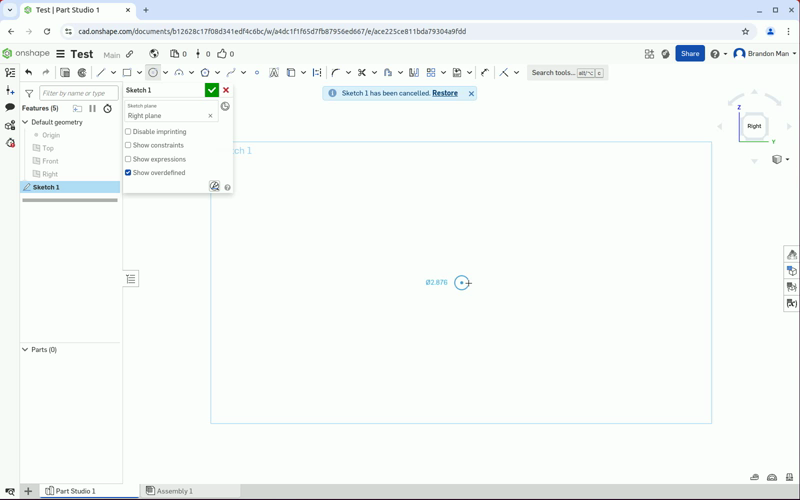
click(468, 282)
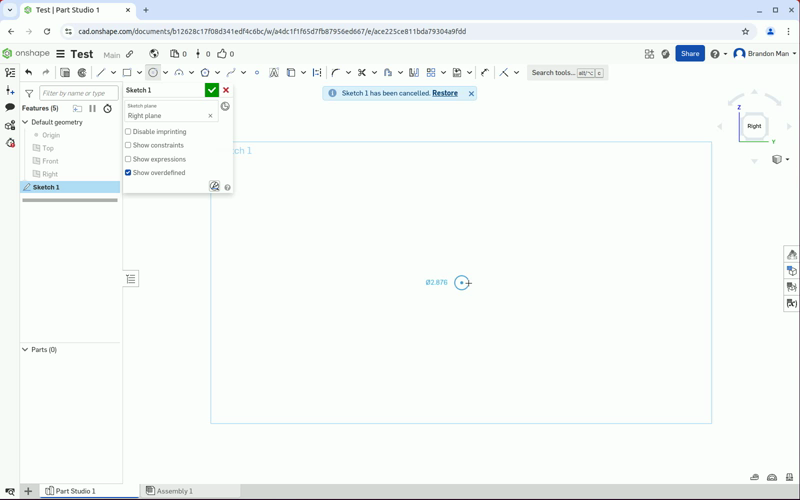
key(esc)
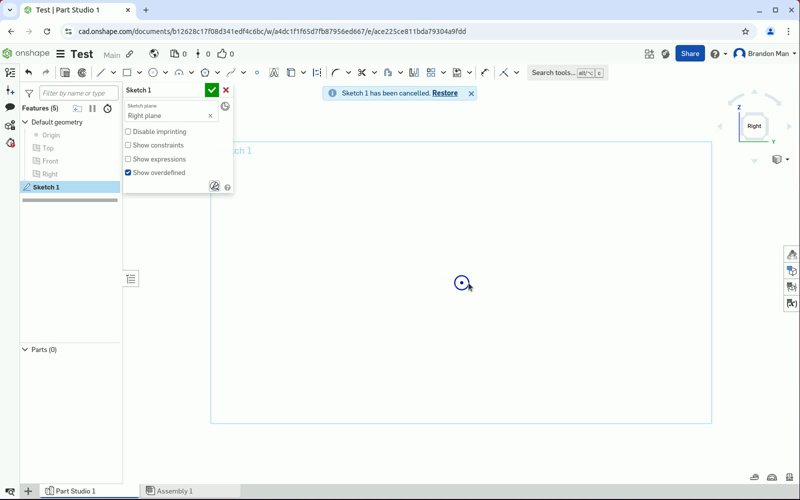
mouse_move(460, 281)
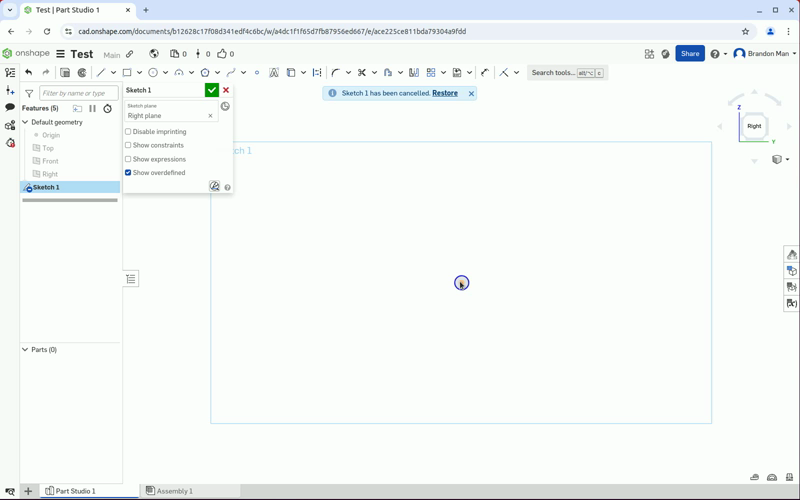
scroll(6)
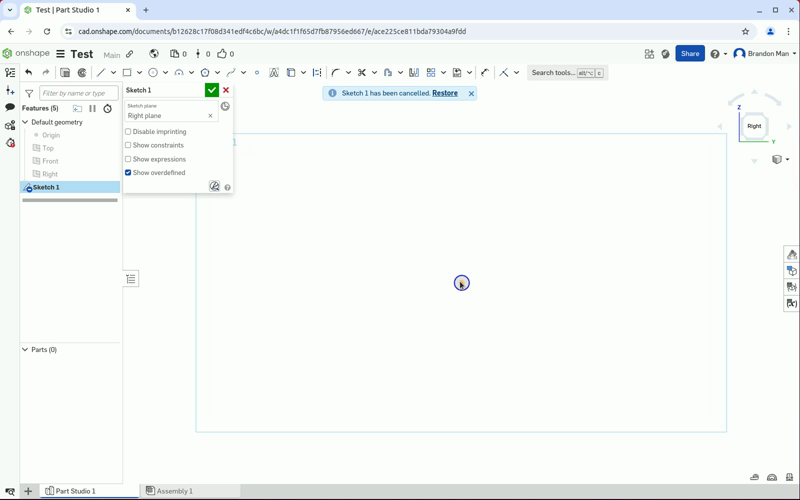
scroll(6)
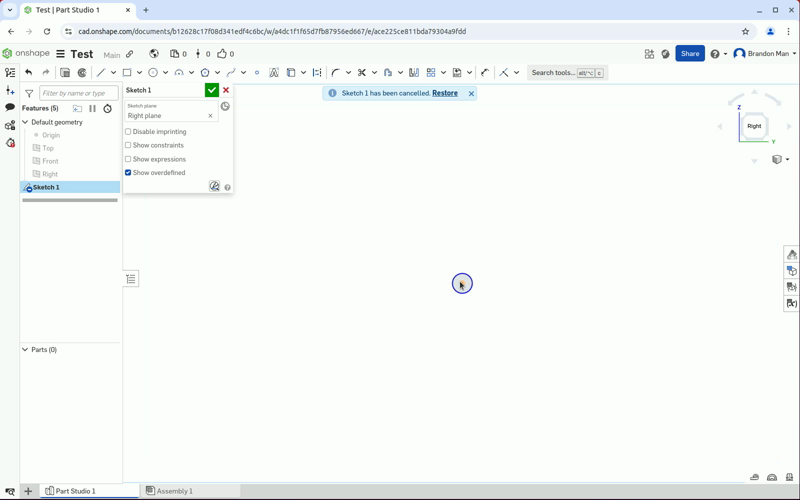
scroll(6)
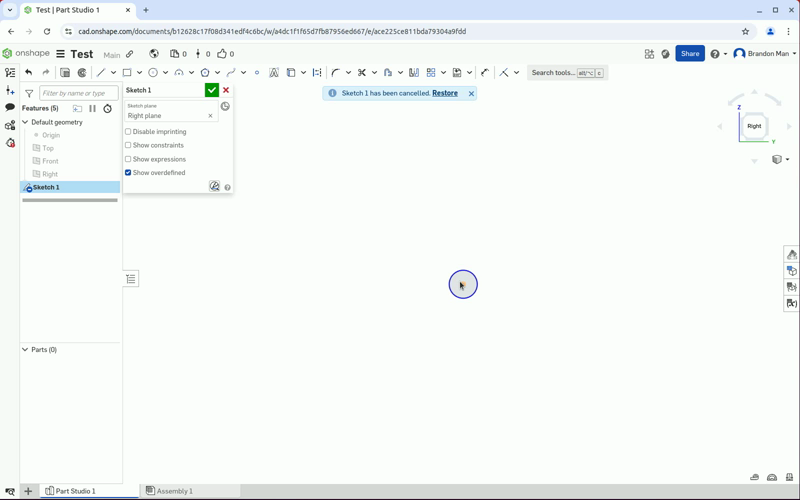
scroll(6)
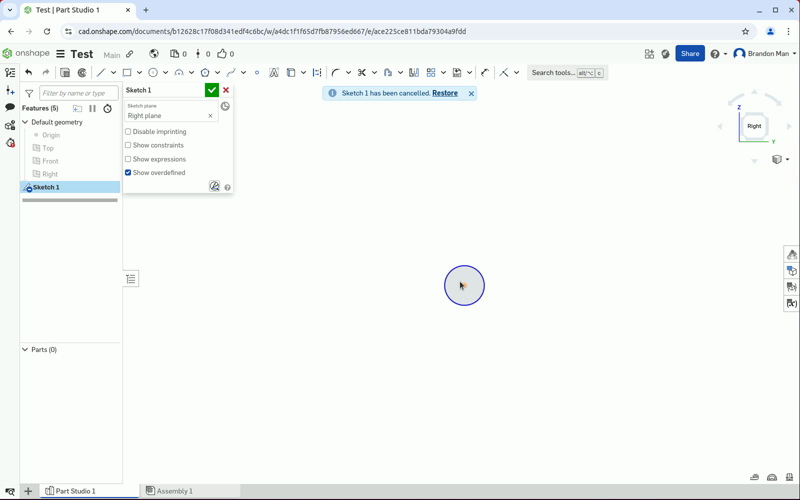
scroll(6)
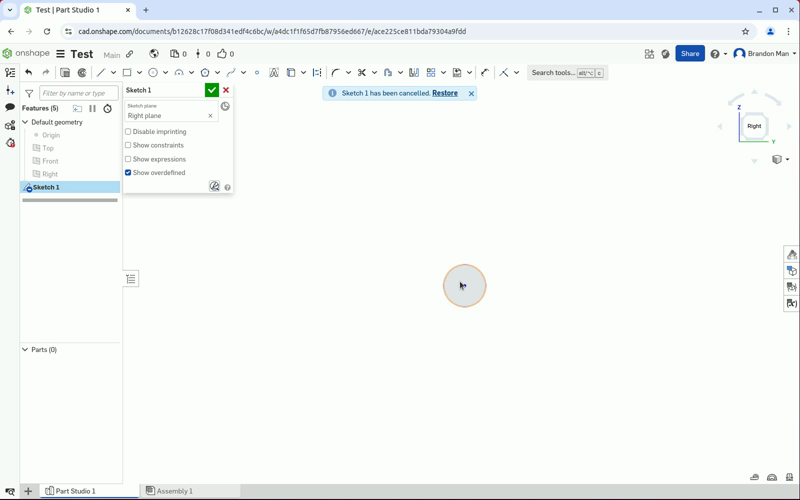
scroll(6)
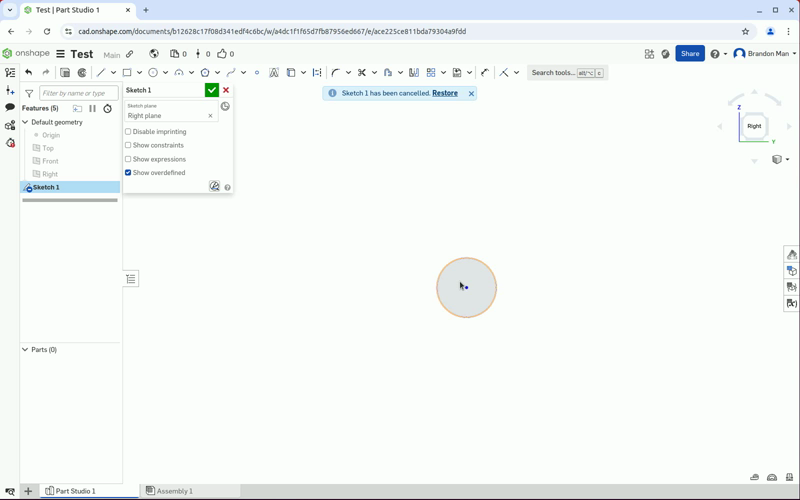
scroll(6)
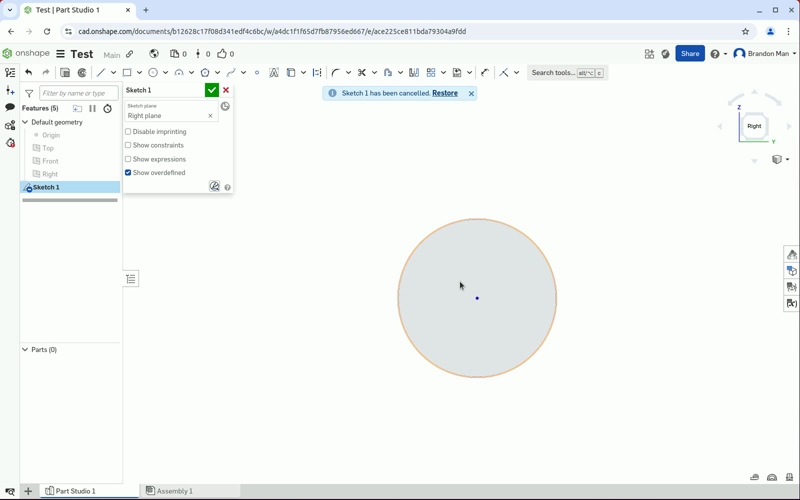
click(460, 281)
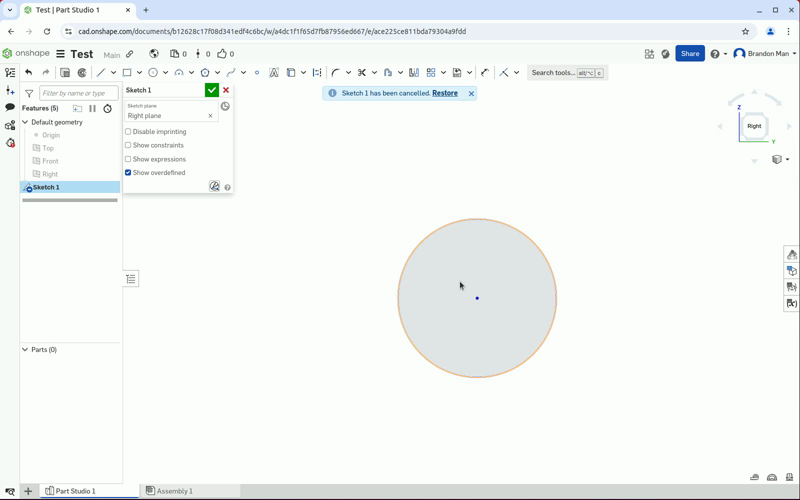
scroll(-6)
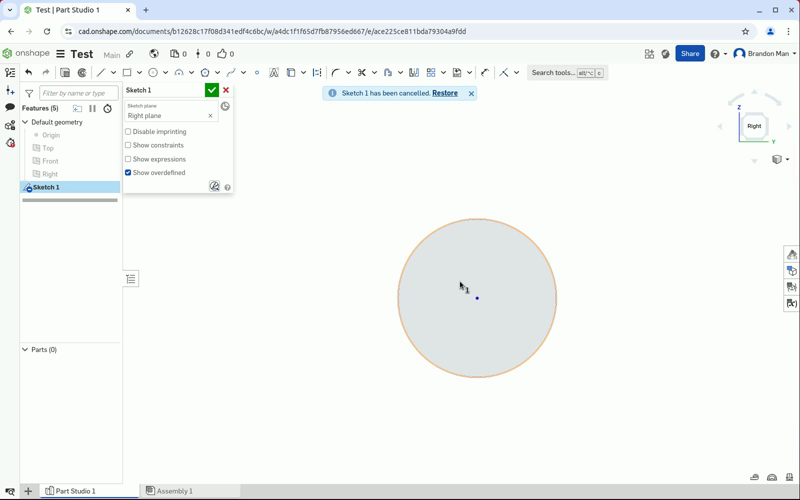
scroll(-6)
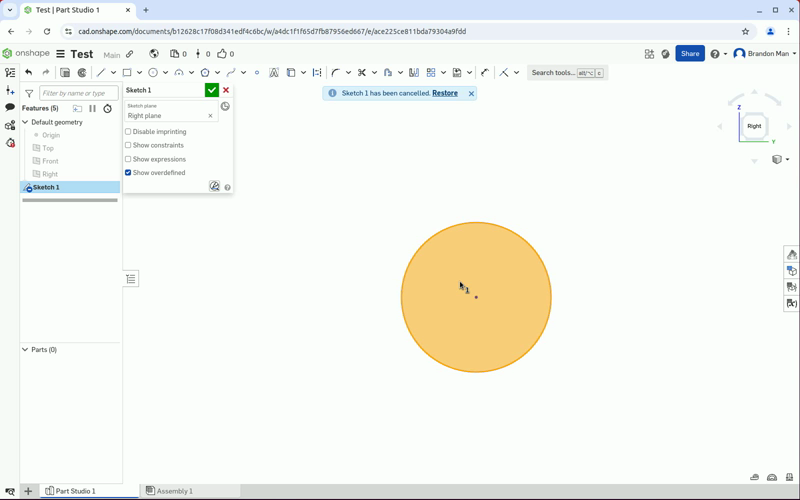
scroll(-6)
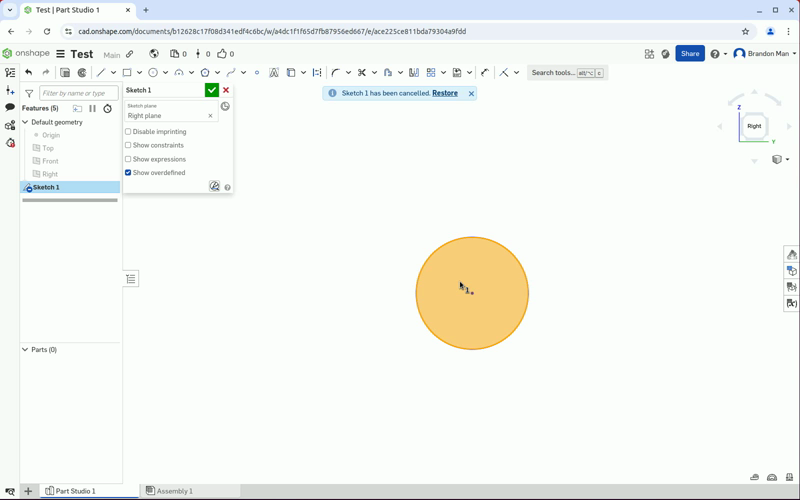
scroll(-6)
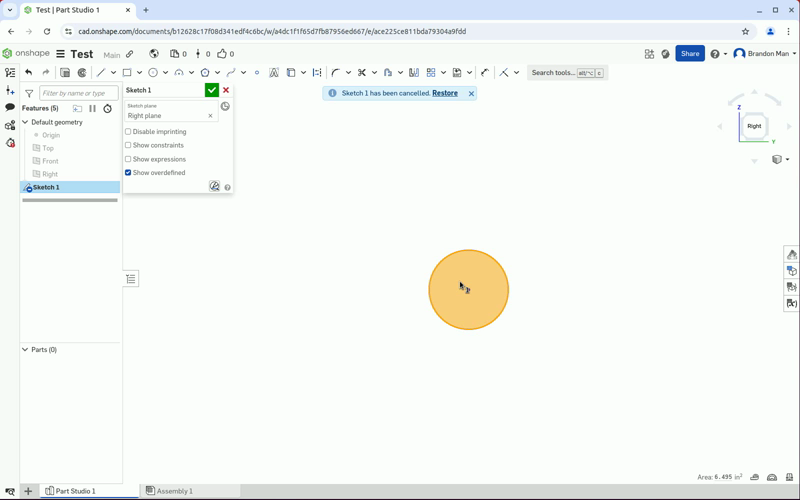
scroll(-6)
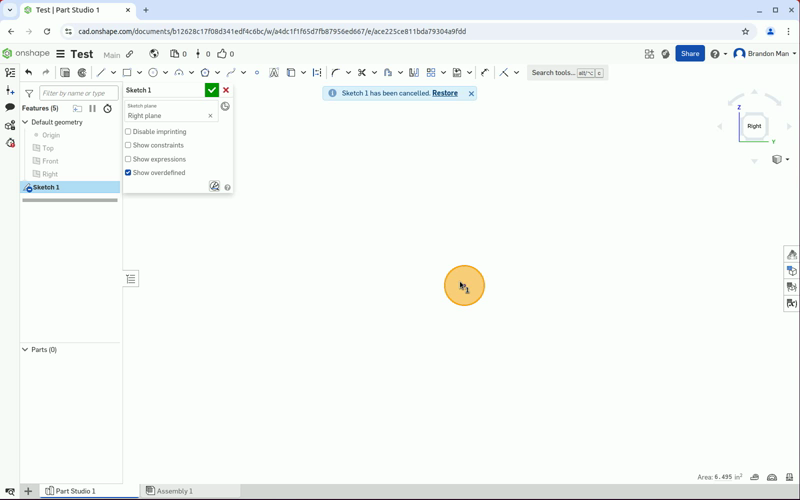
scroll(-6)
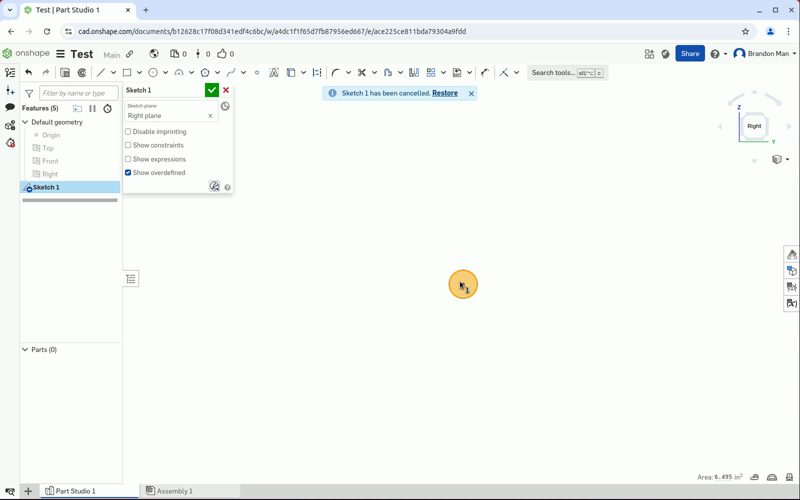
scroll(-6)
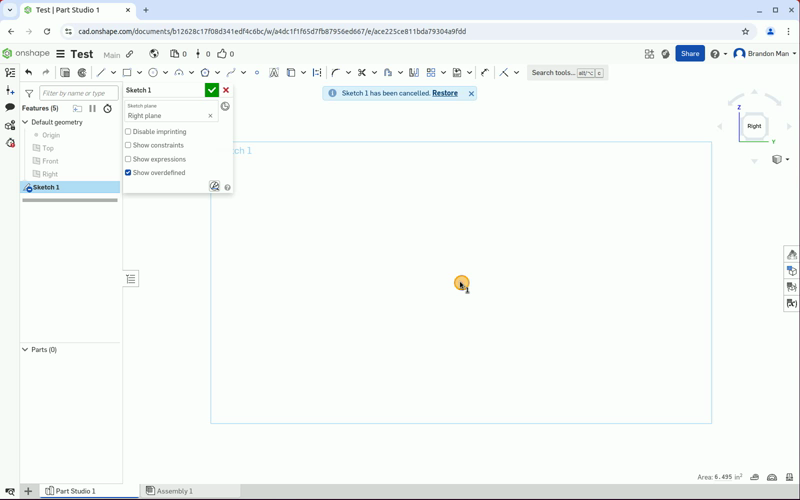
mouse_move(73, 352)
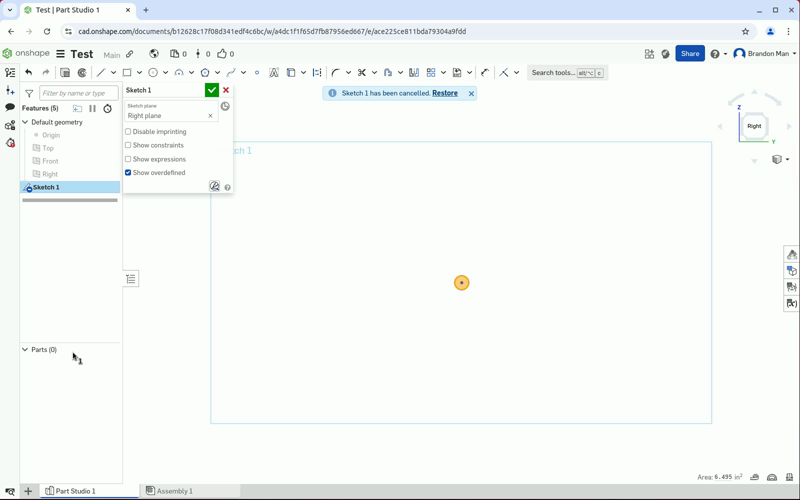
key(shift+y)
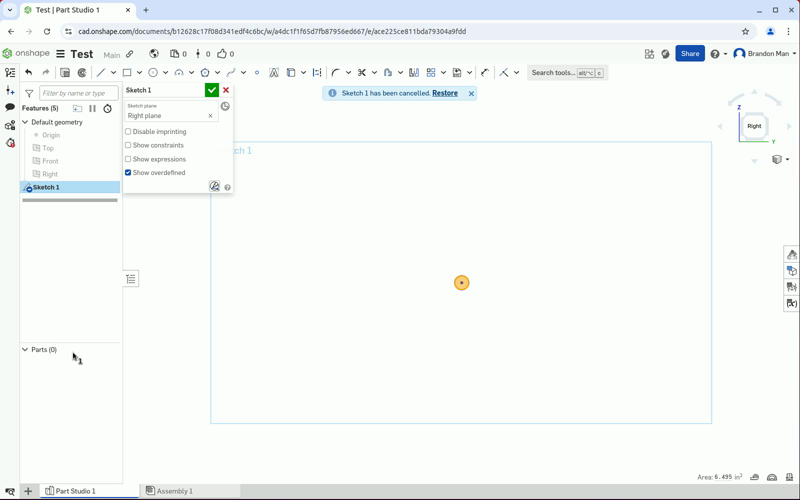
key(shift+e)
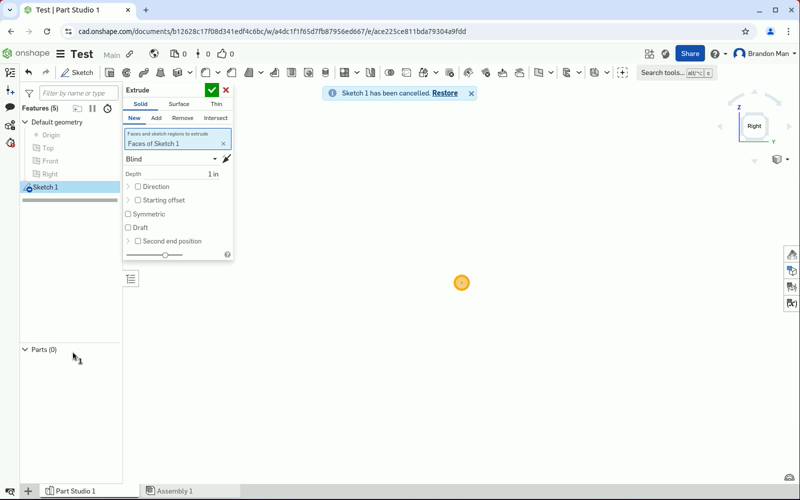
mouse_move(143, 106)
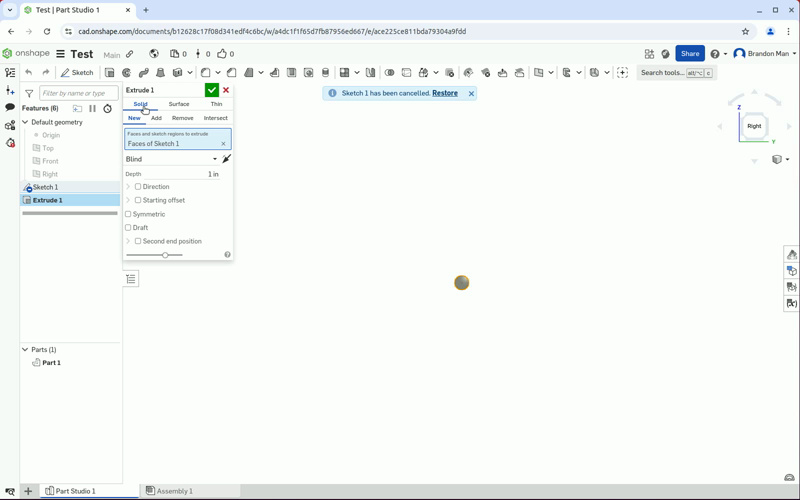
click(143, 106)
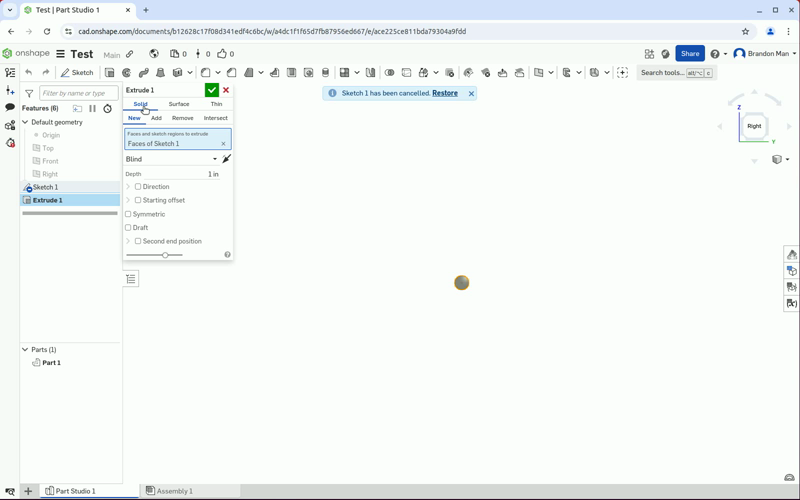
mouse_move(137, 120)
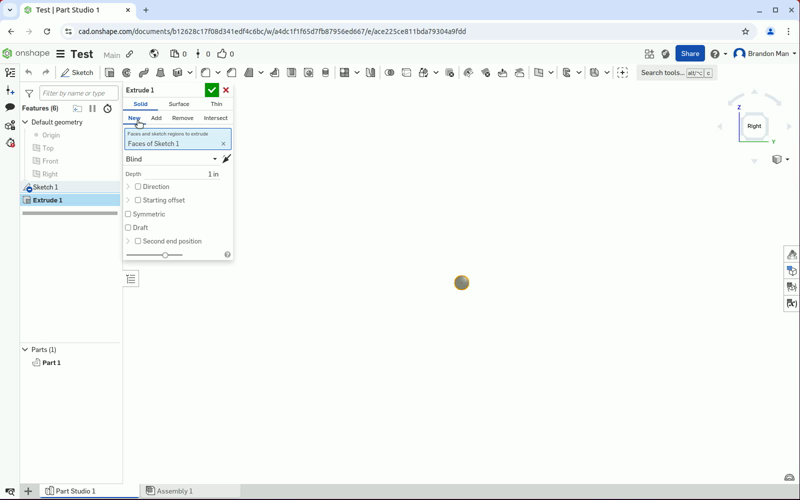
click(137, 120)
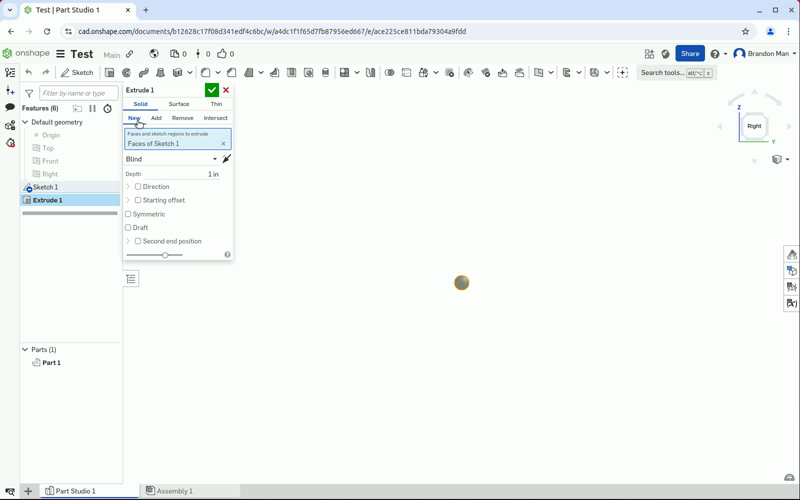
key(tab, 4)
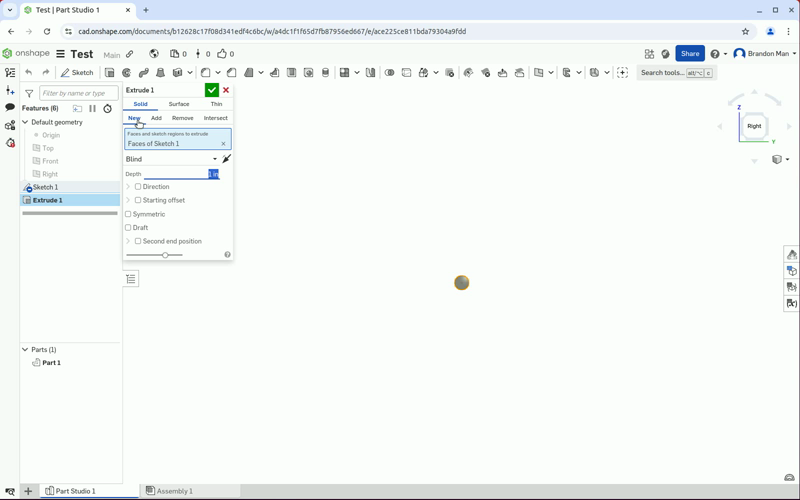
text(9.628)
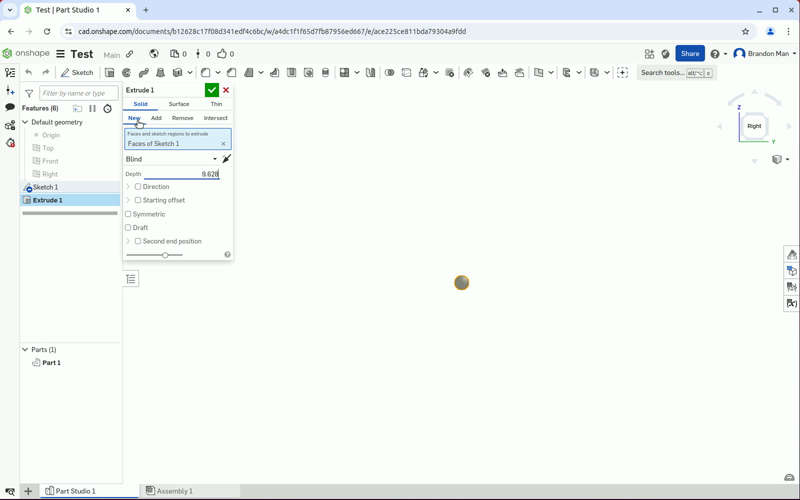
key(enter)
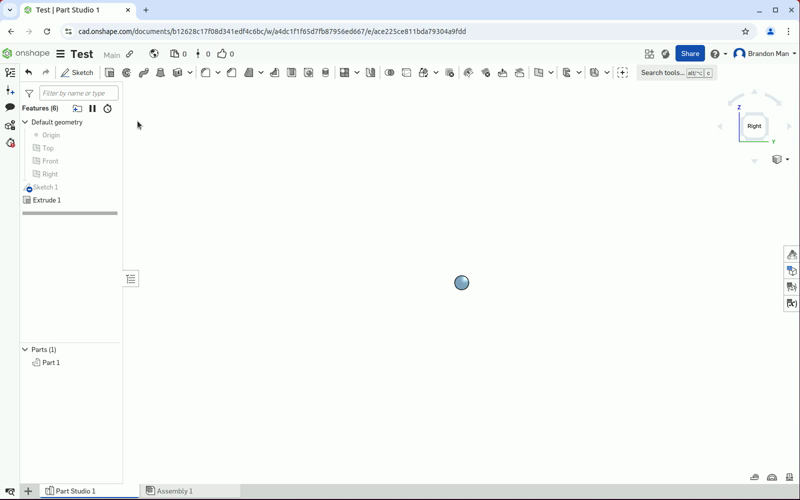
key(shift+h)
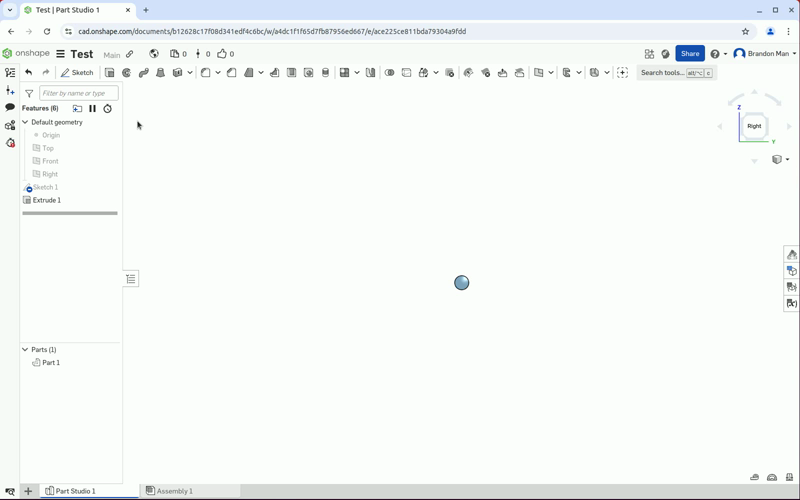
key(shift+h)
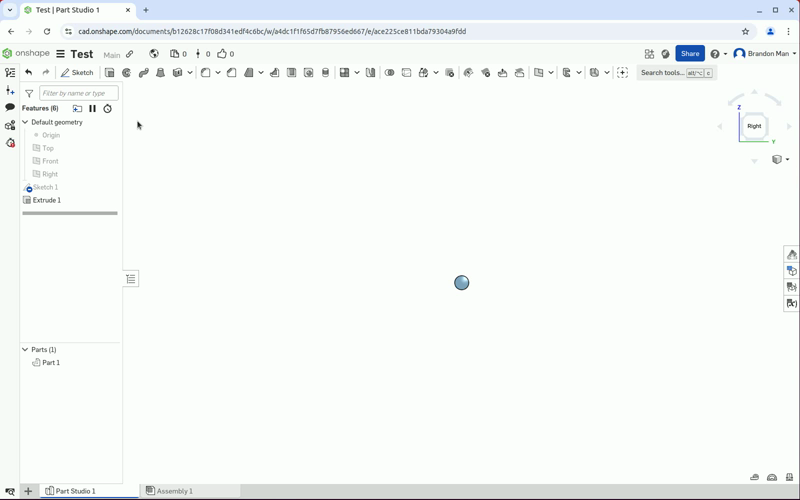
mouse_move(73, 189)
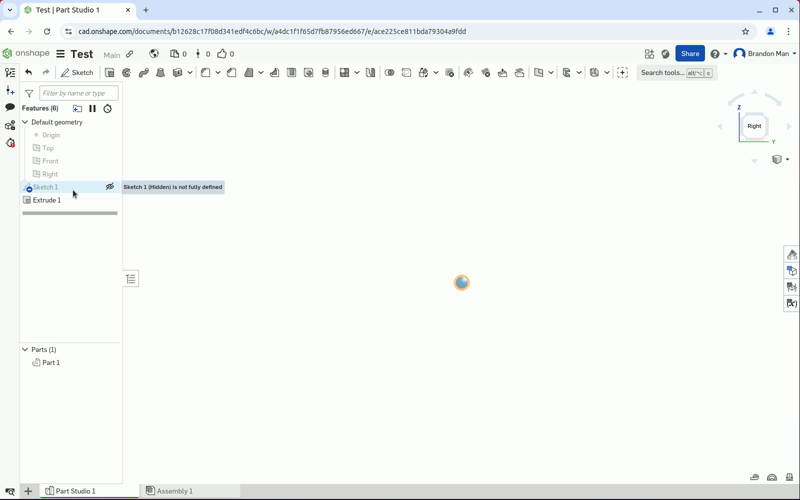
click(73, 189)
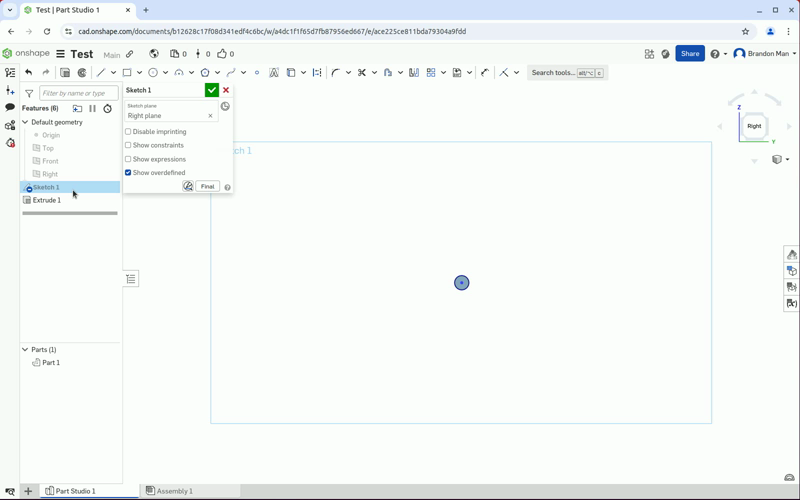
mouse_move(229, 92)
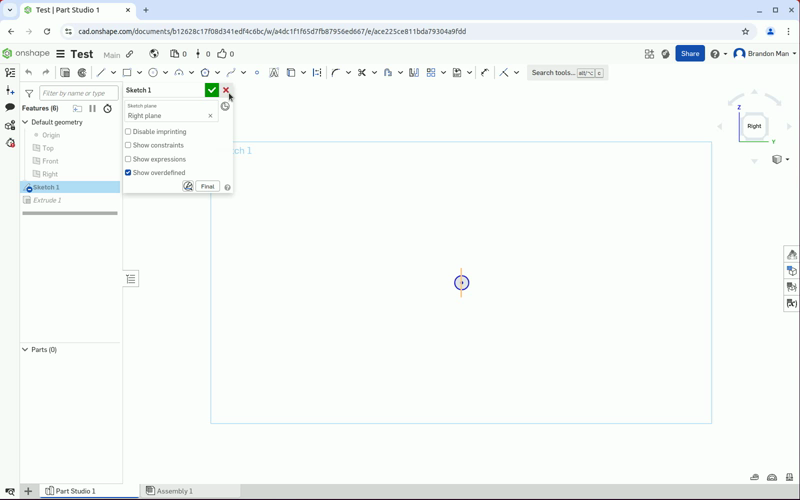
click(229, 92)
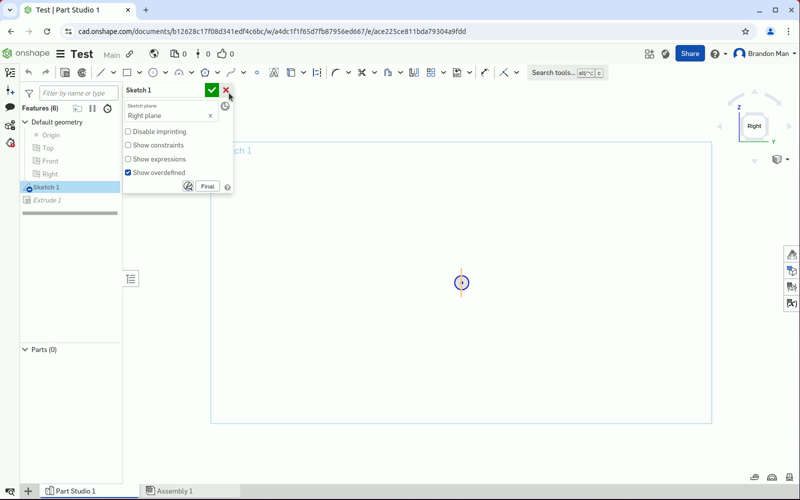
key(shift+s)
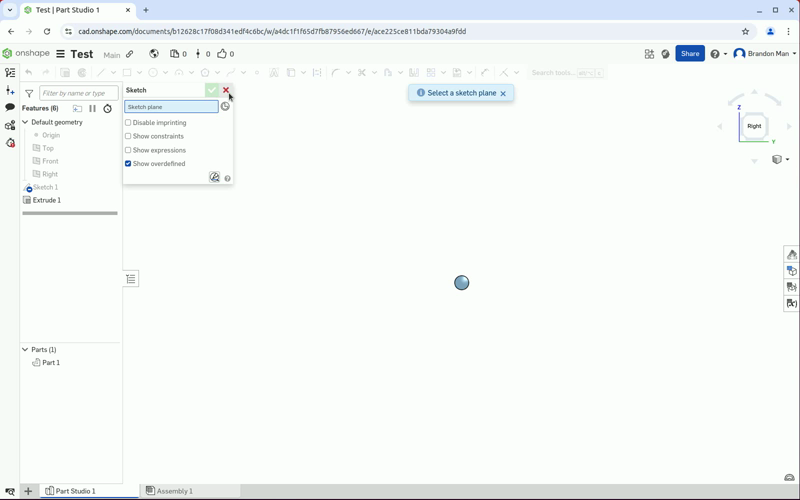
mouse_move(73, 176)
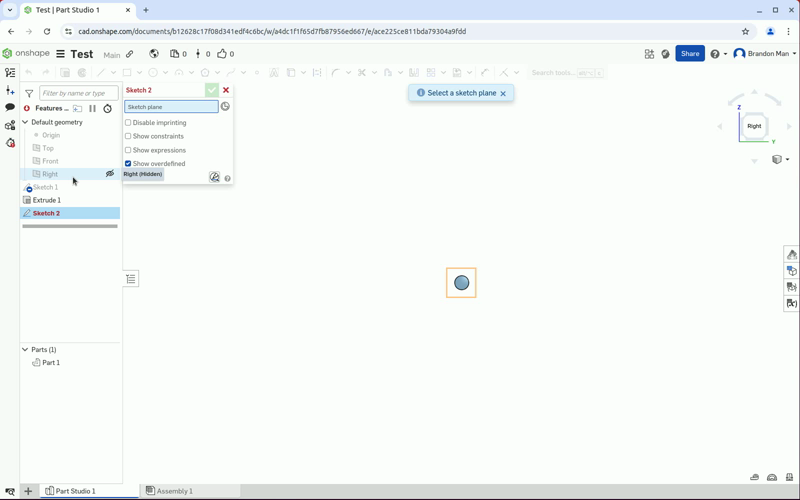
click(73, 176)
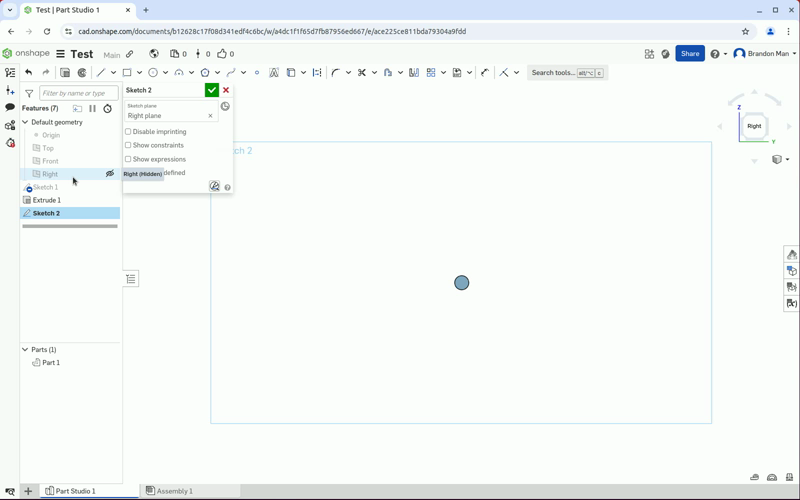
mouse_move(73, 352)
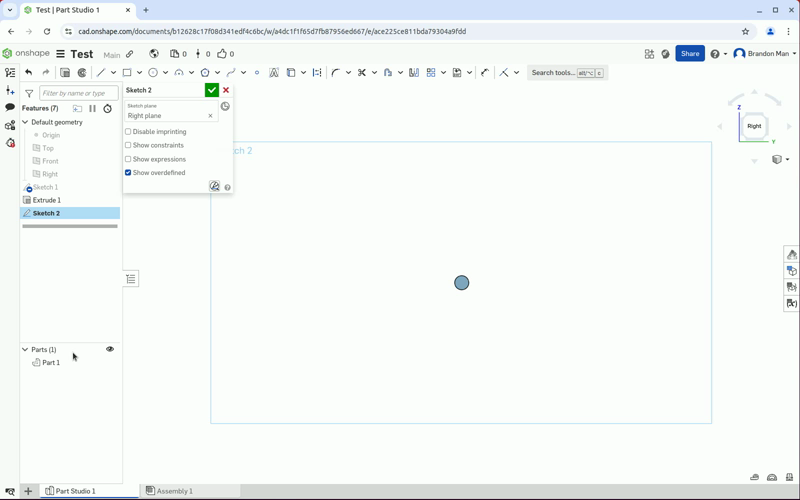
key(y)
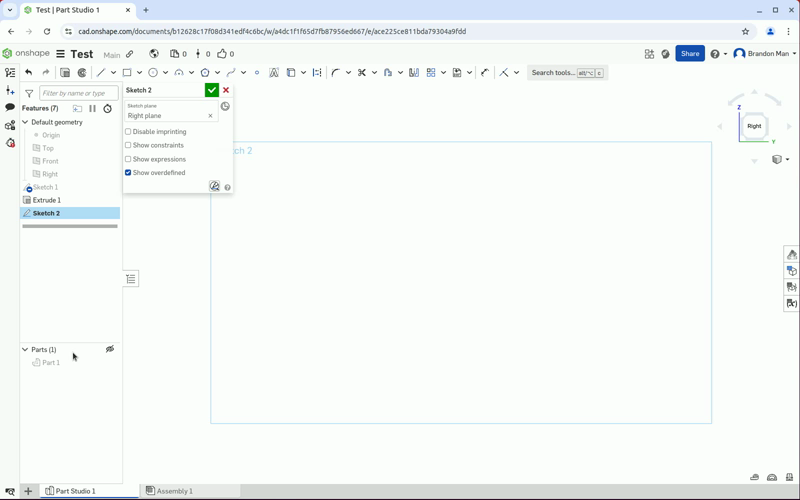
key(c)
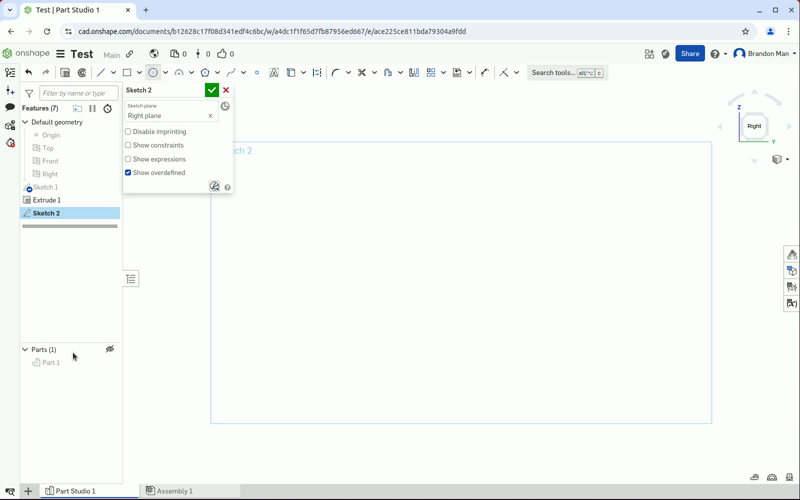
key_down(shift)
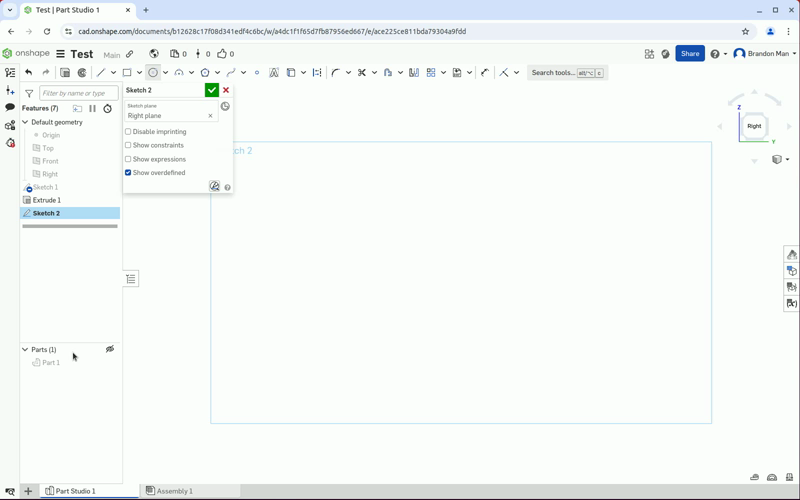
mouse_move(567, 352)
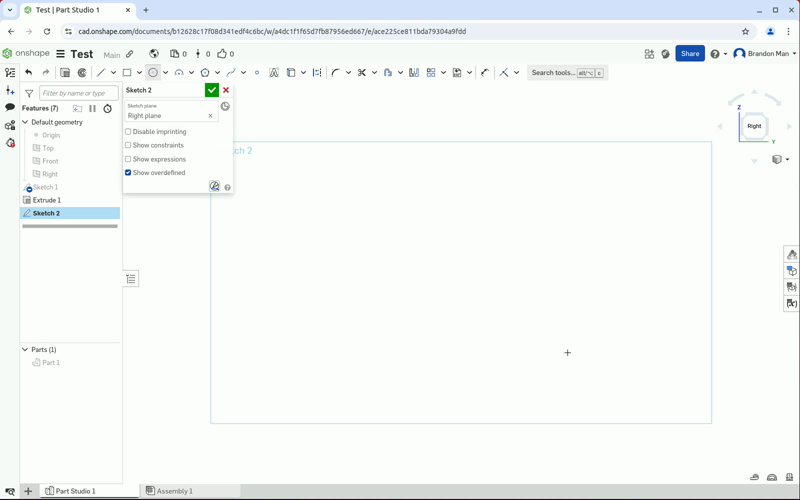
click(567, 352)
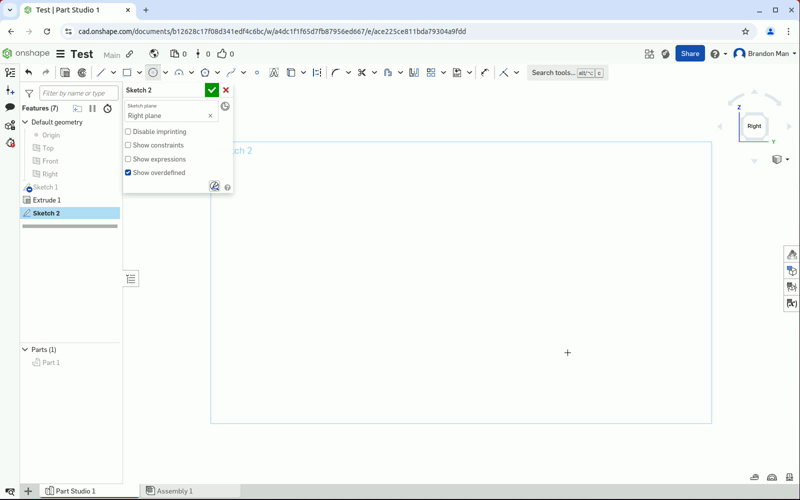
key_up(shift)
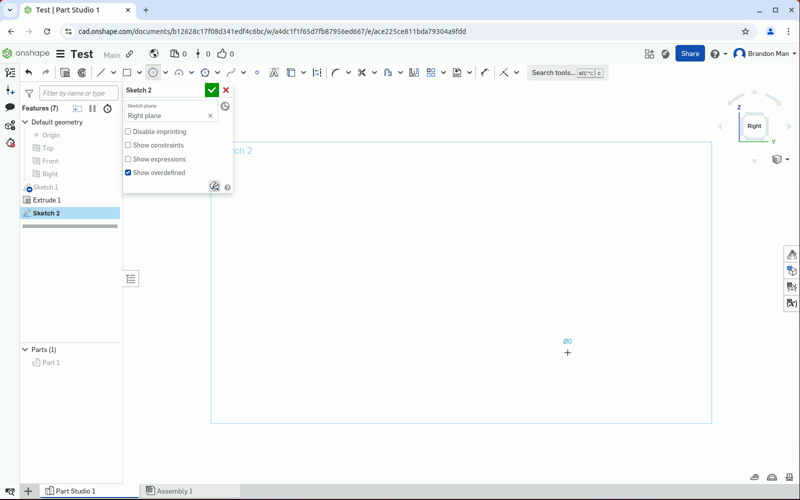
mouse_move(574, 352)
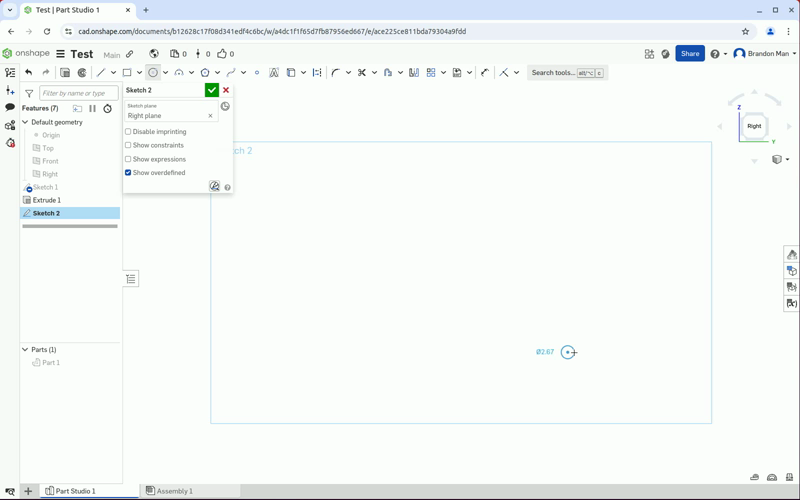
click(574, 352)
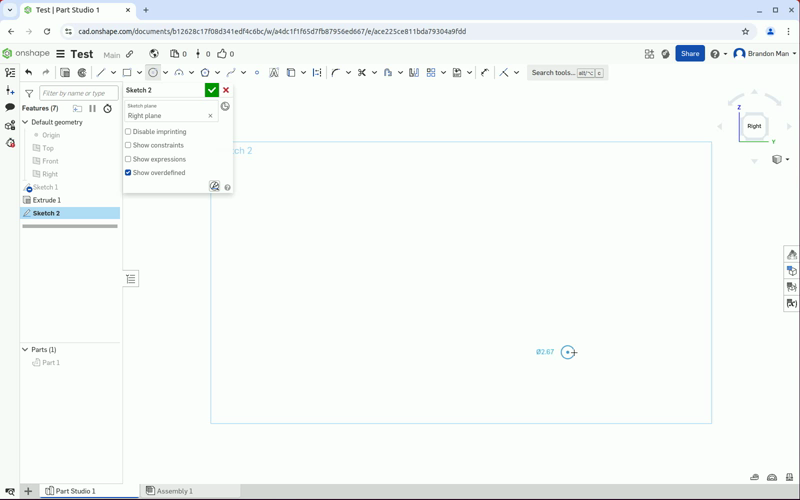
key(esc)
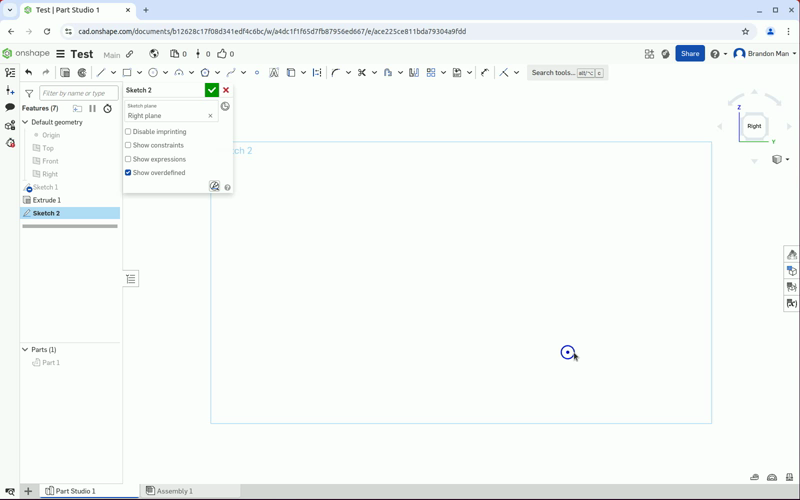
mouse_move(571, 348)
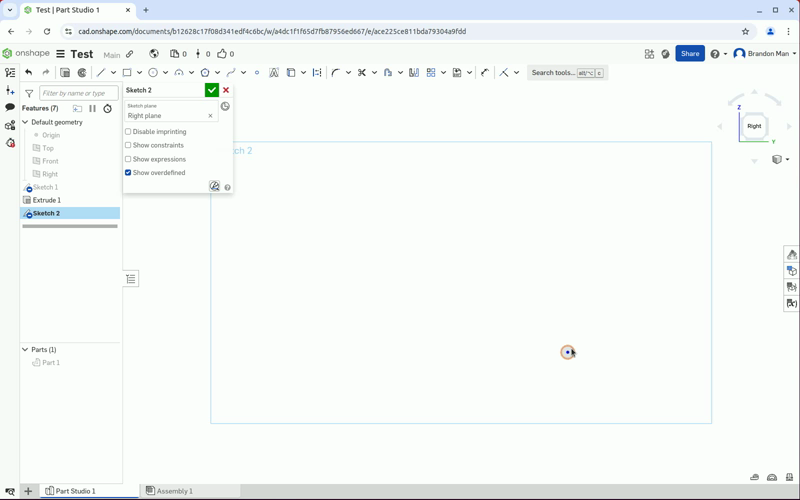
scroll(6)
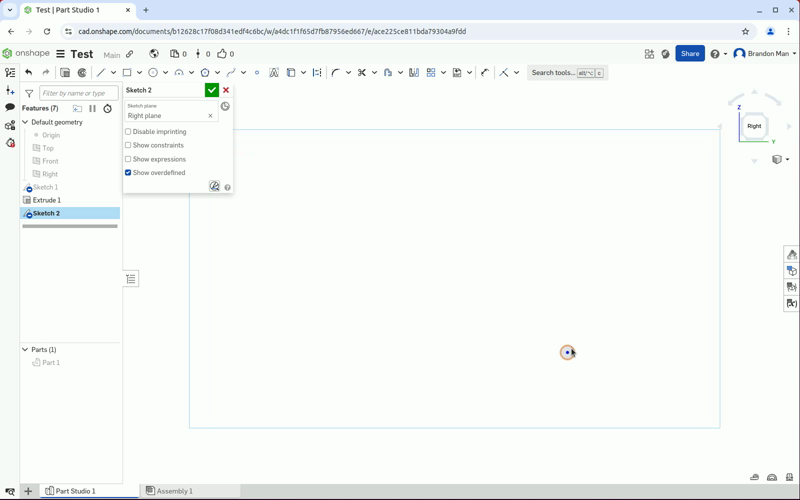
scroll(6)
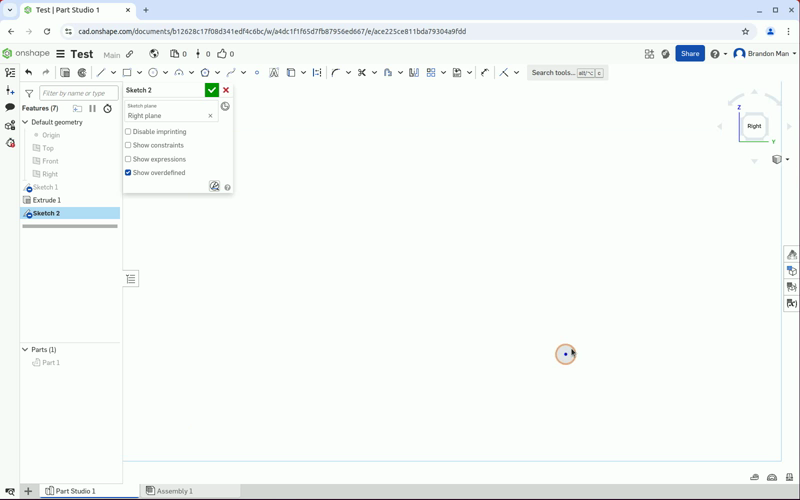
scroll(6)
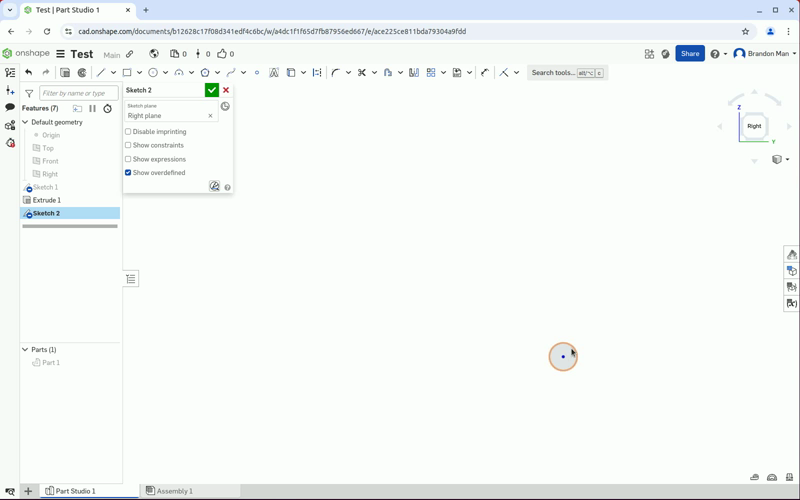
scroll(6)
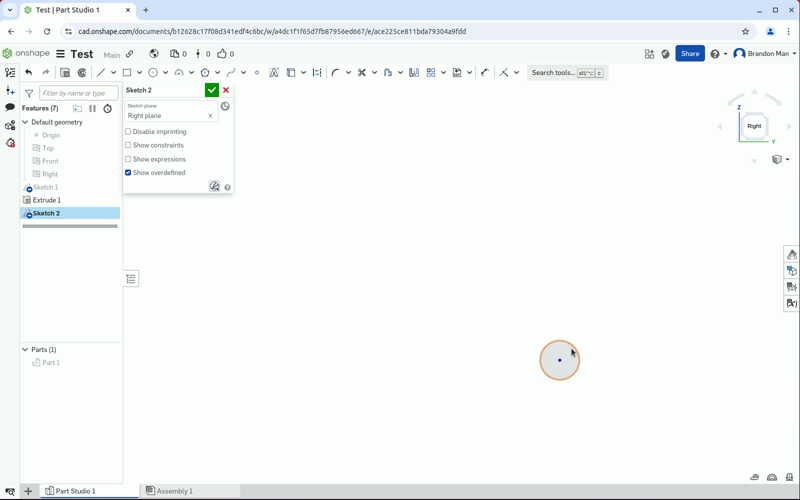
scroll(6)
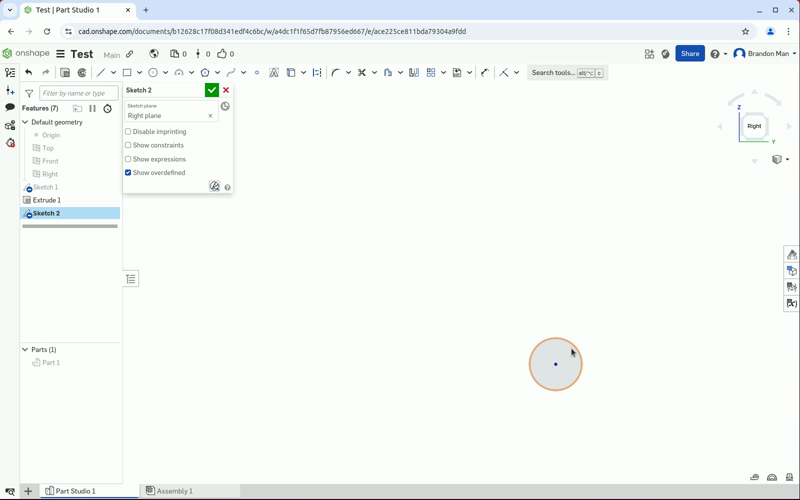
scroll(6)
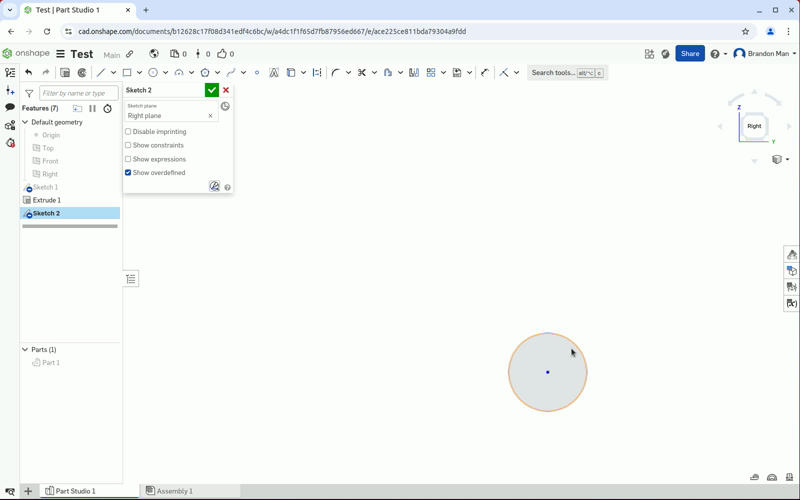
scroll(6)
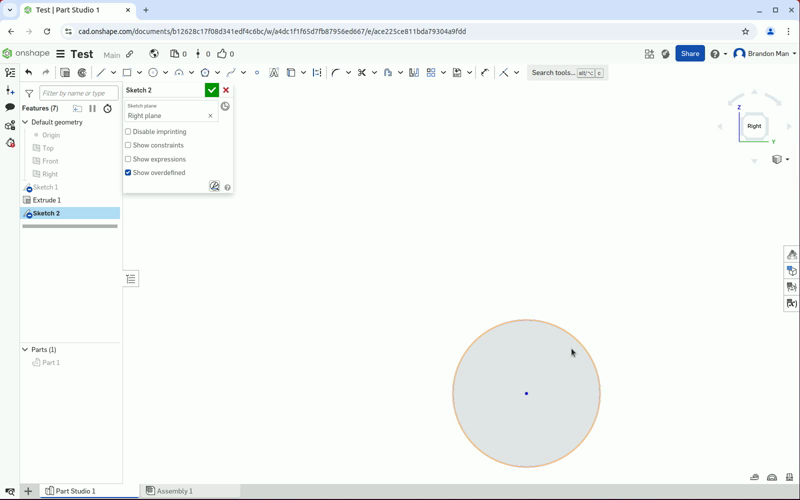
click(571, 348)
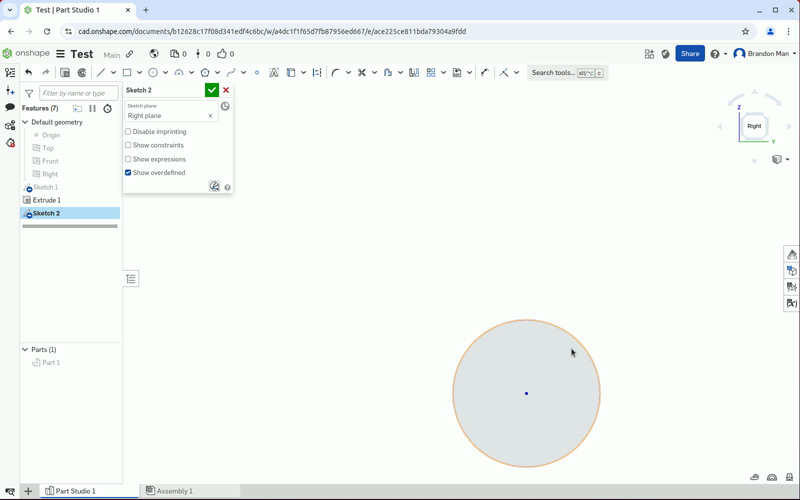
scroll(-6)
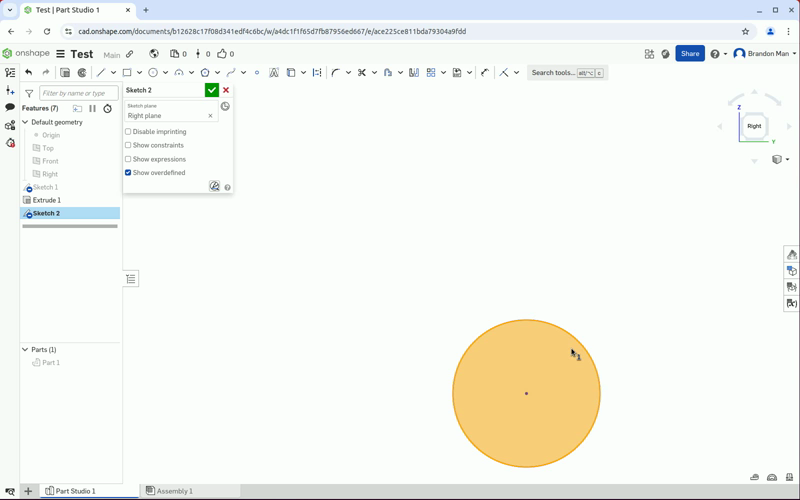
scroll(-6)
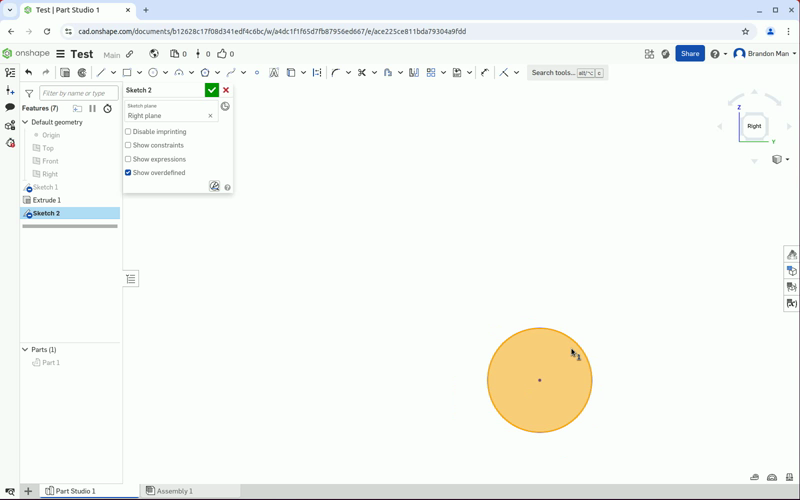
scroll(-6)
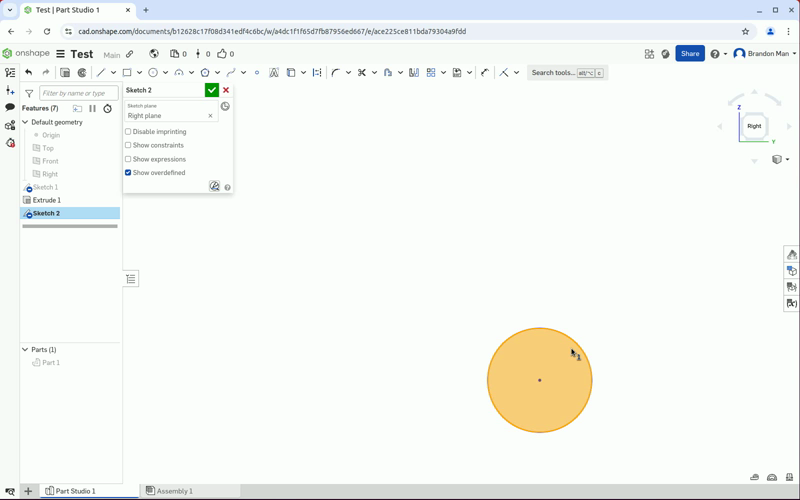
scroll(-6)
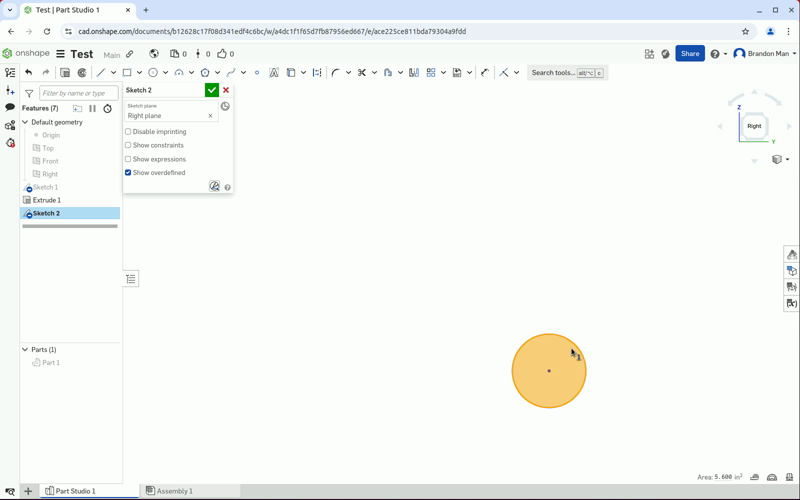
scroll(-6)
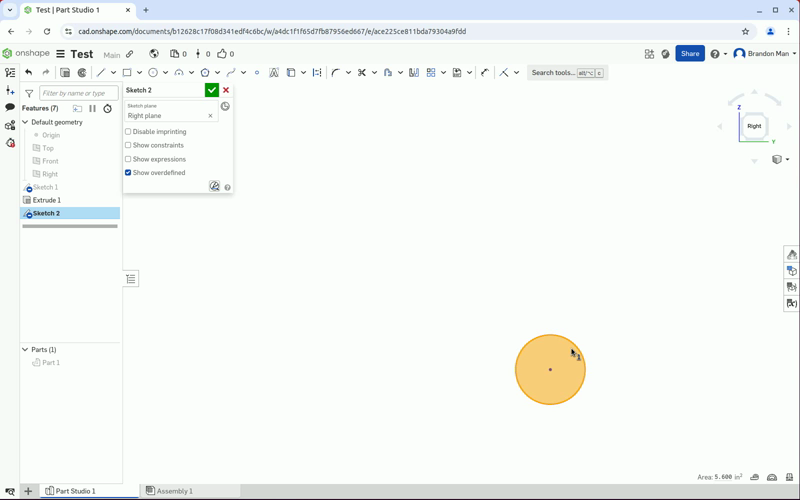
scroll(-6)
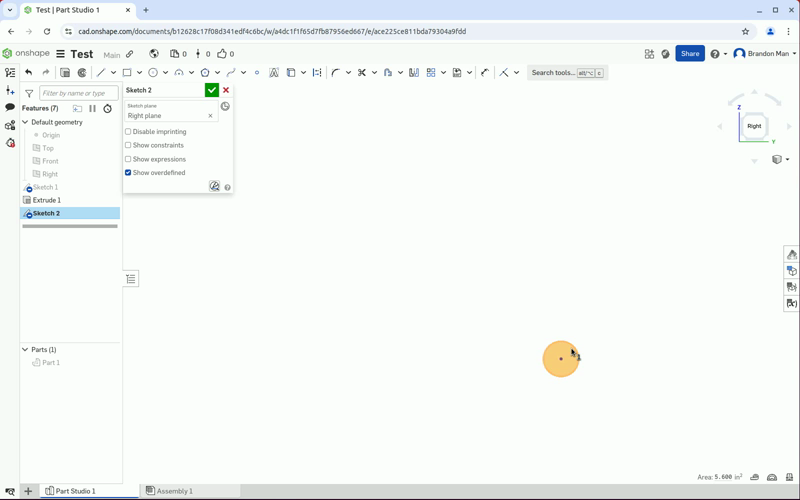
scroll(-6)
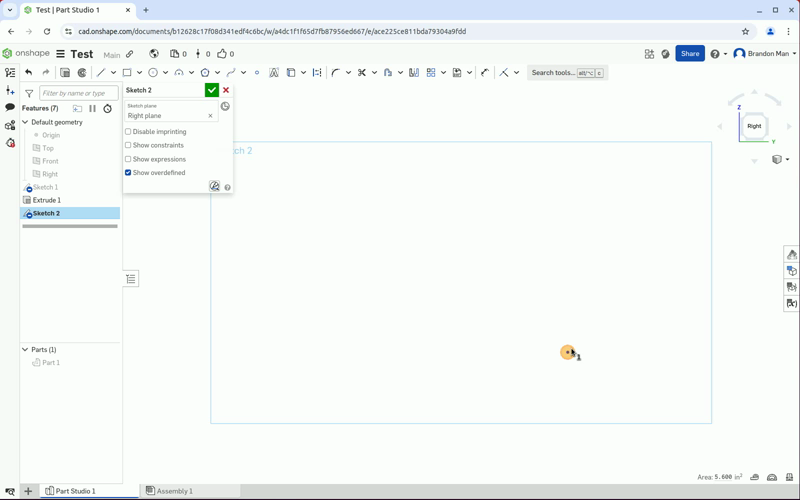
mouse_move(73, 352)
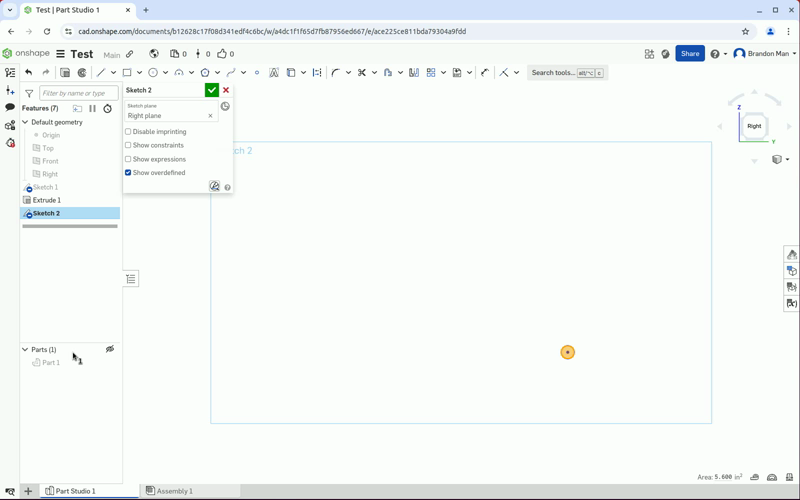
key(shift+y)
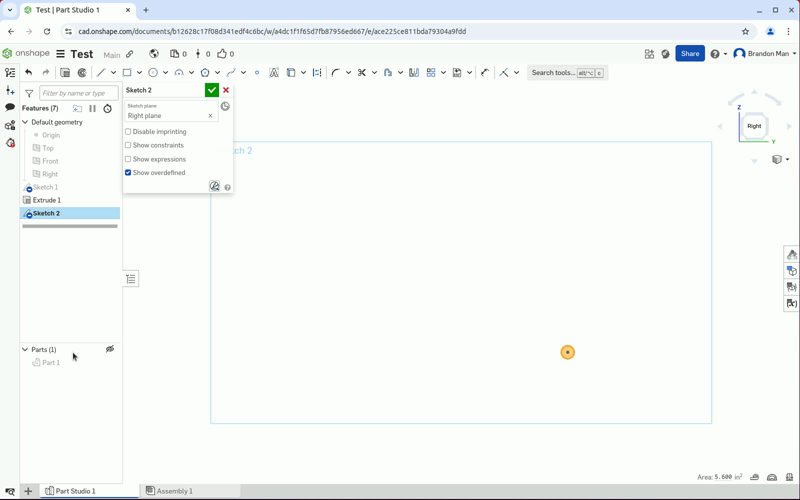
key(shift+e)
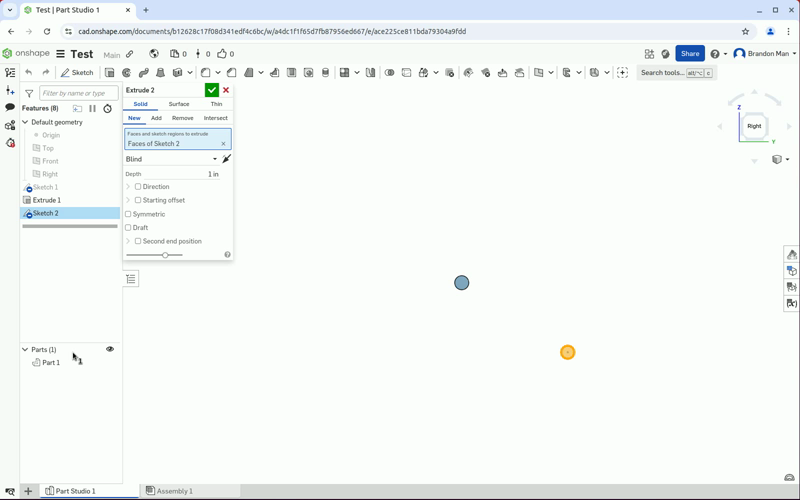
mouse_move(143, 106)
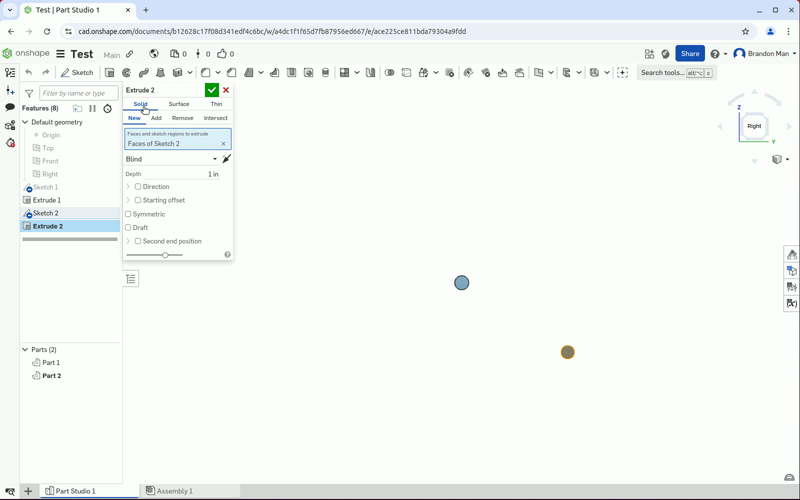
click(143, 106)
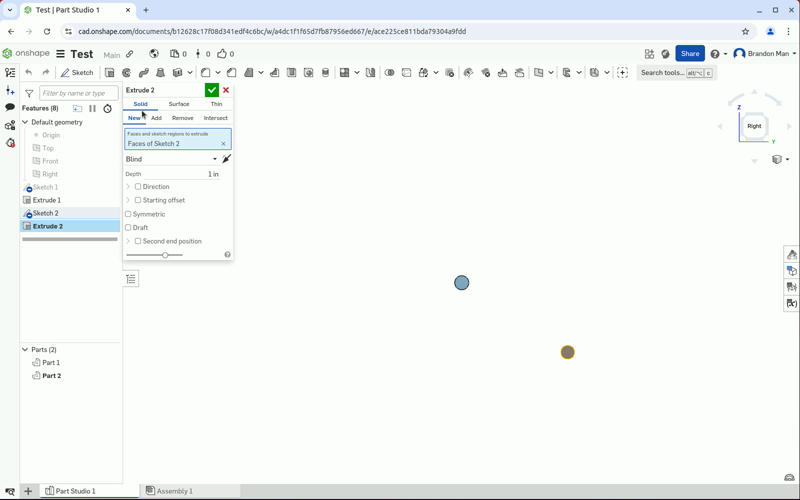
mouse_move(137, 120)
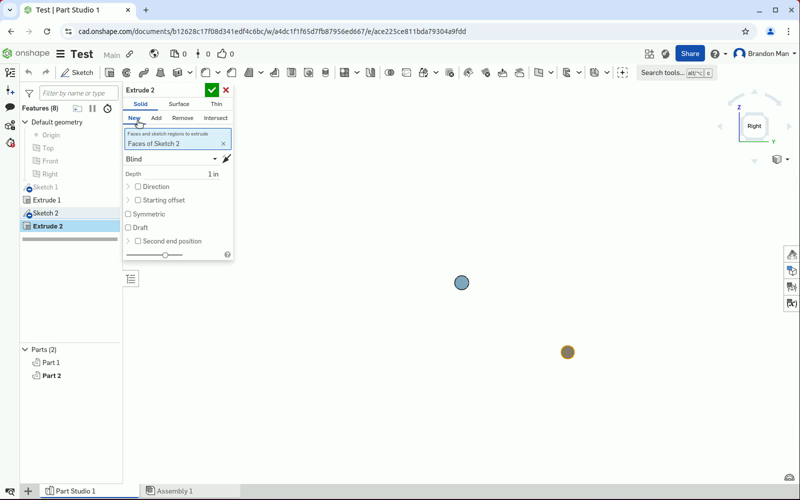
click(137, 120)
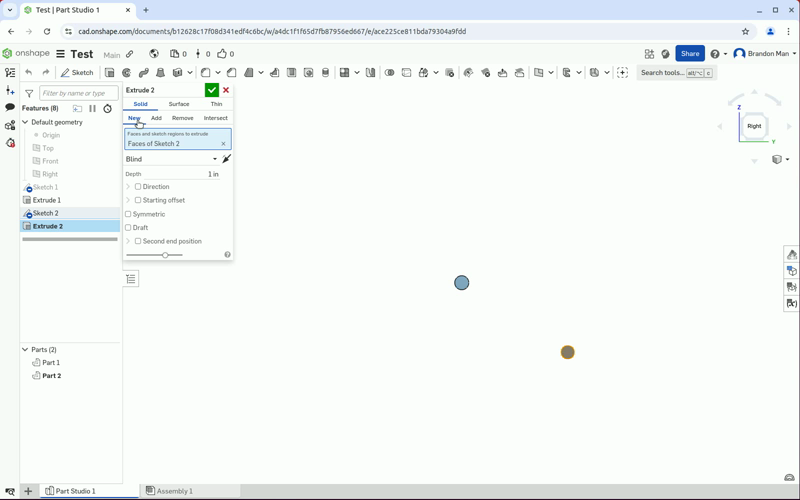
key(tab, 4)
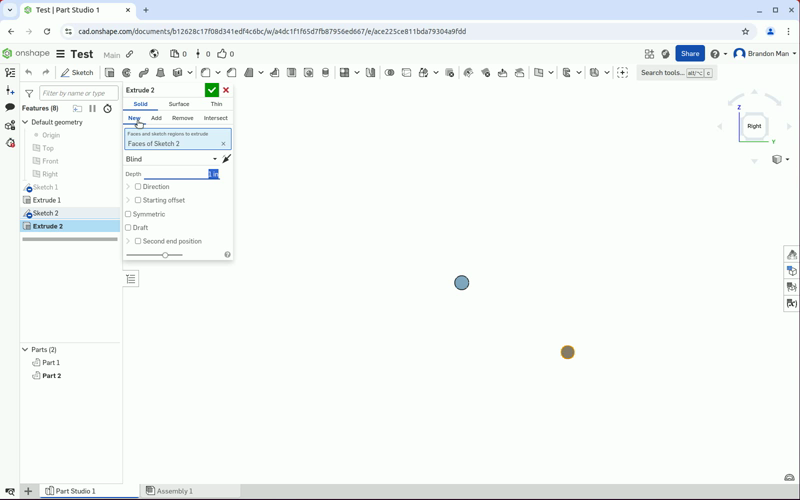
text(1.926)
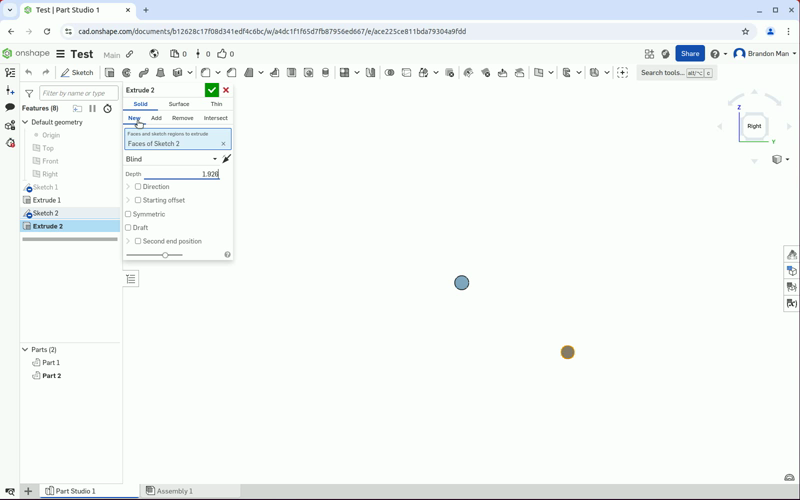
key(enter)
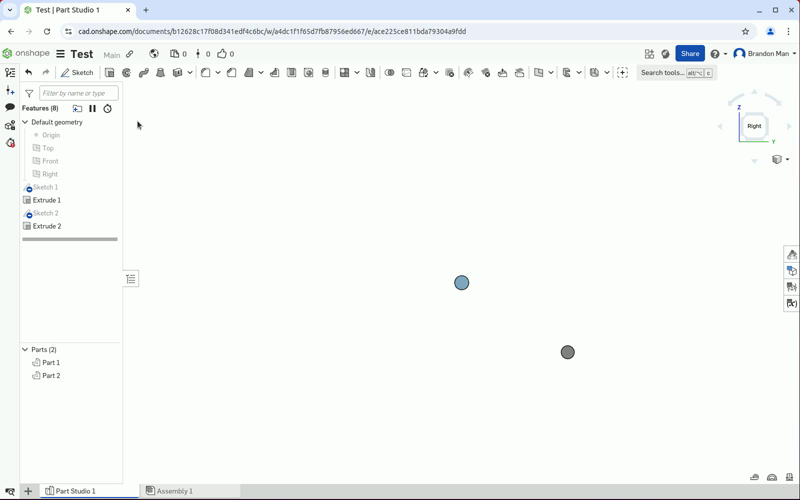
key(shift+h)
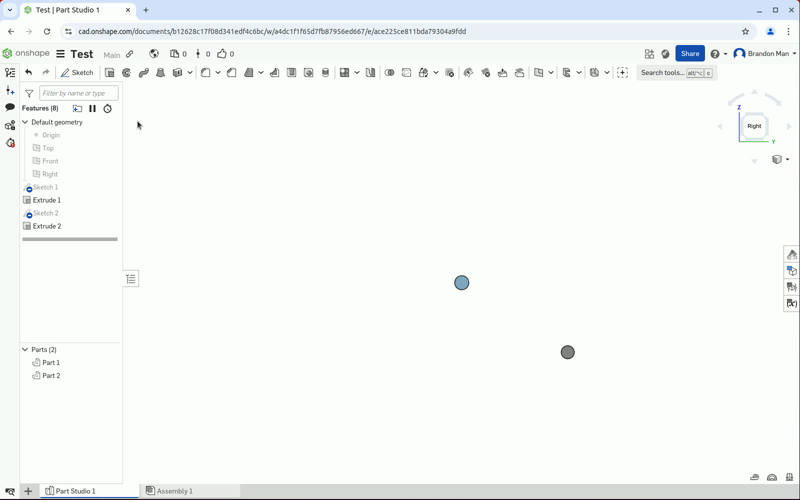
key(shift+h)
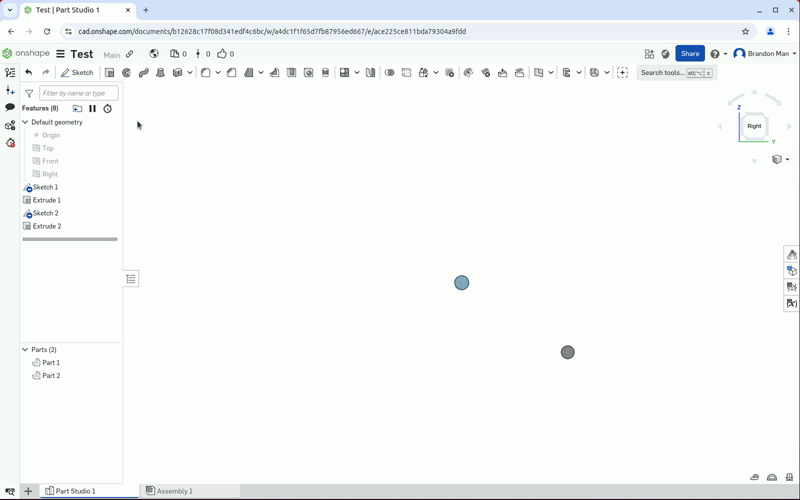
key(shift+7)
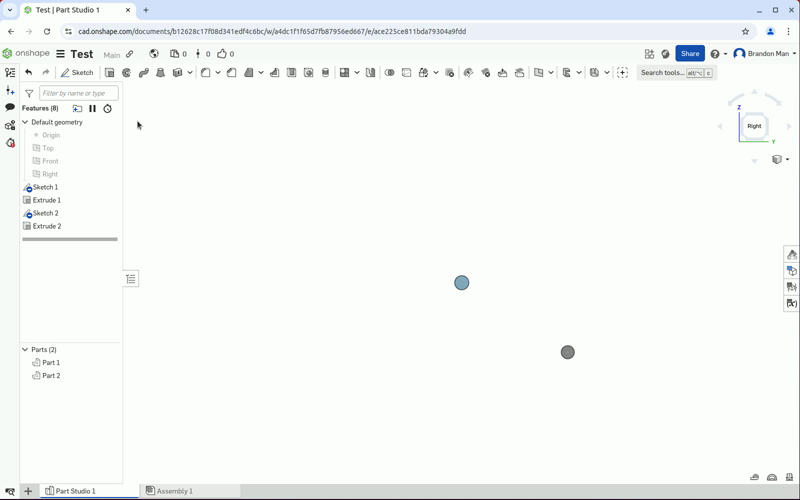
key(right, 2)
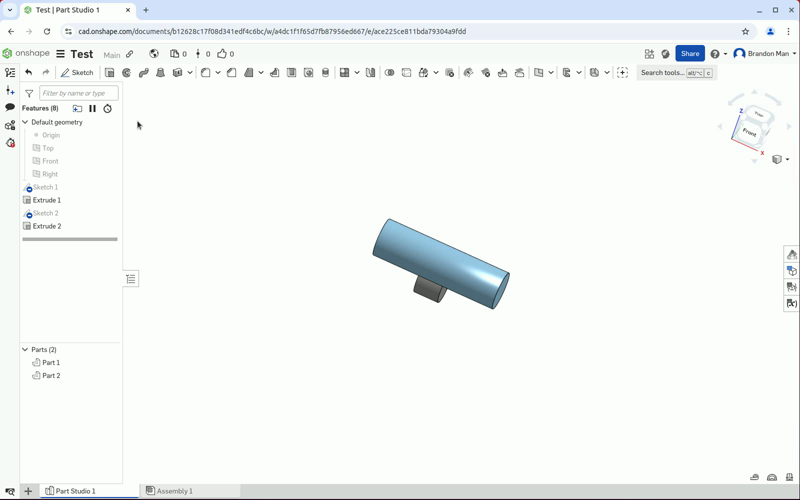
key(down, 2)
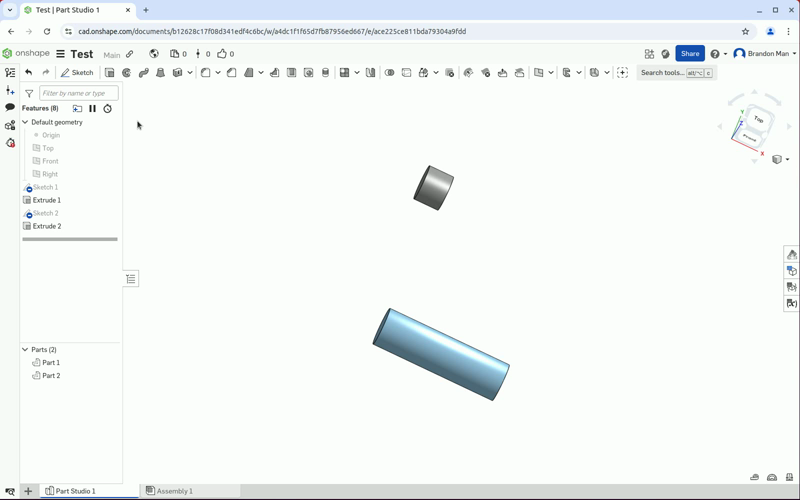
key(up, 2)
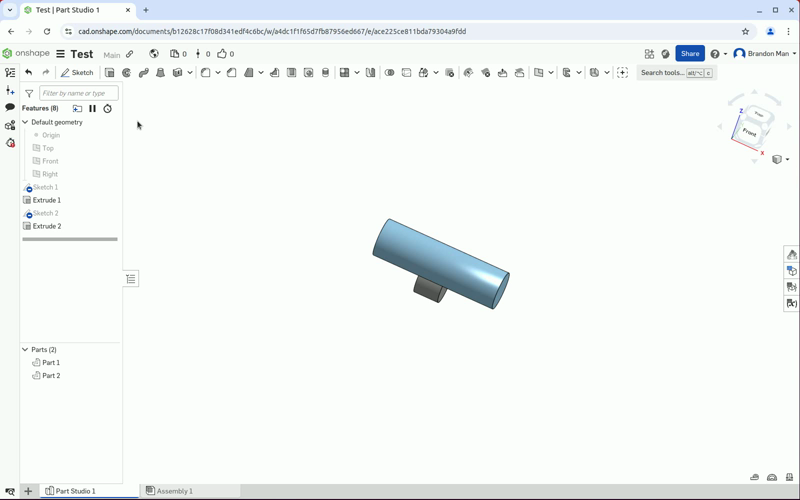
key(left, 2)
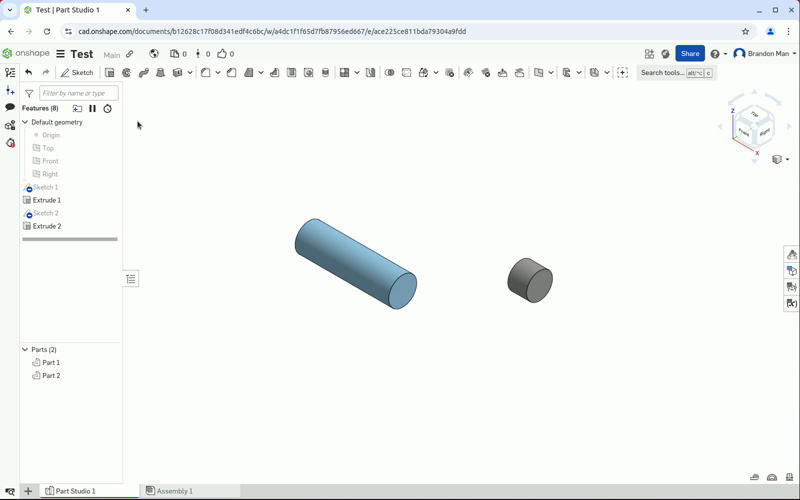
mouse_move(73, 189)
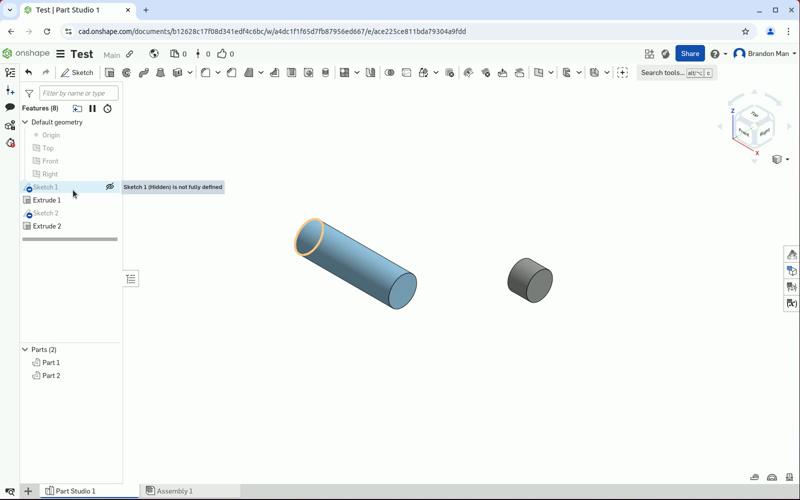
click(73, 189)